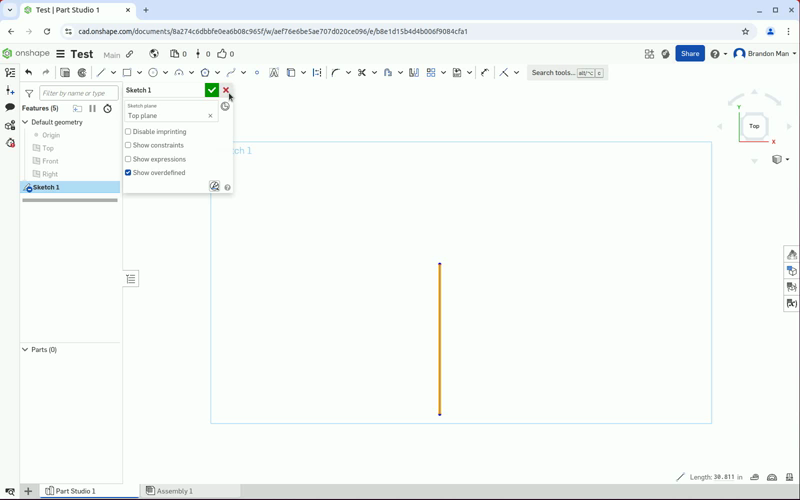
key(shift+h)
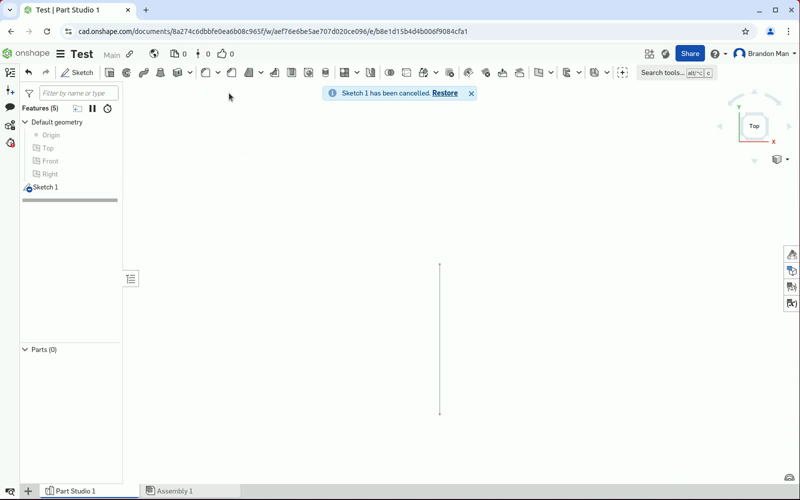
key(shift+s)
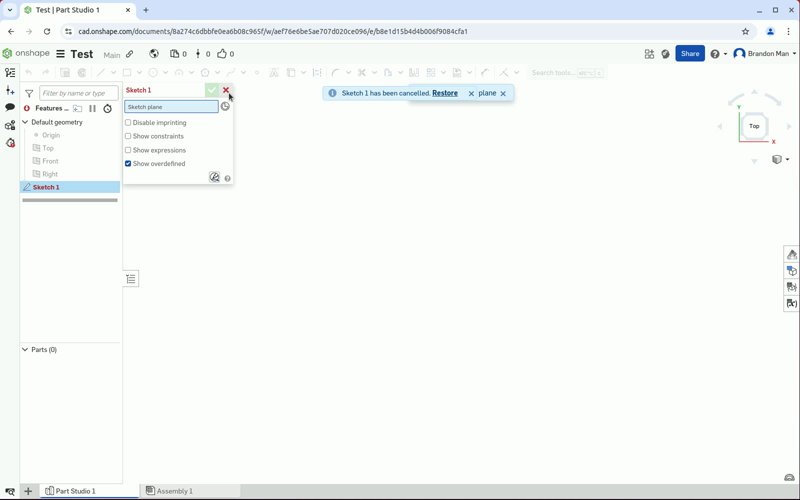
mouse_move(73, 150)
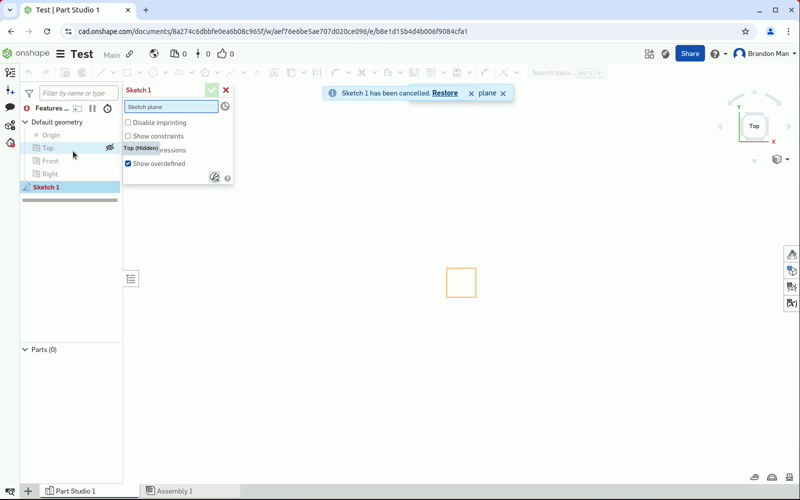
click(73, 150)
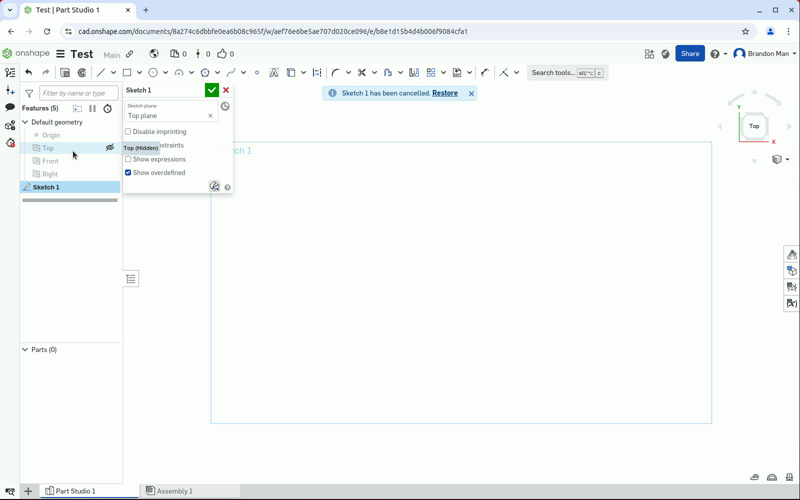
mouse_move(73, 352)
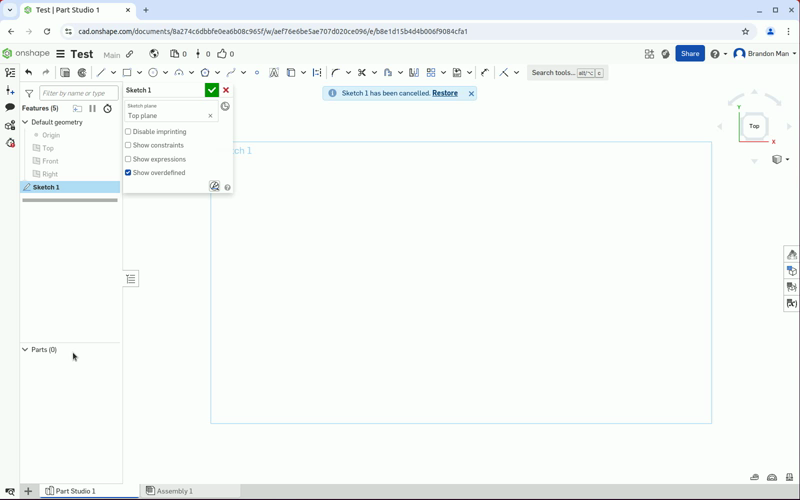
key(y)
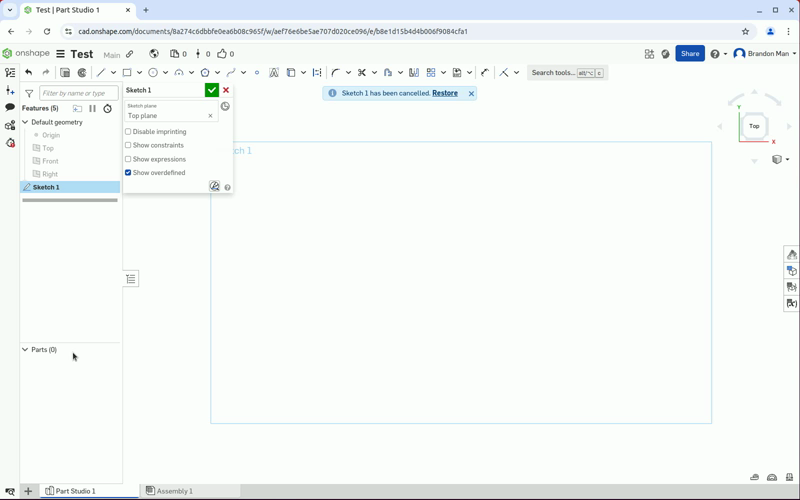
key(l)
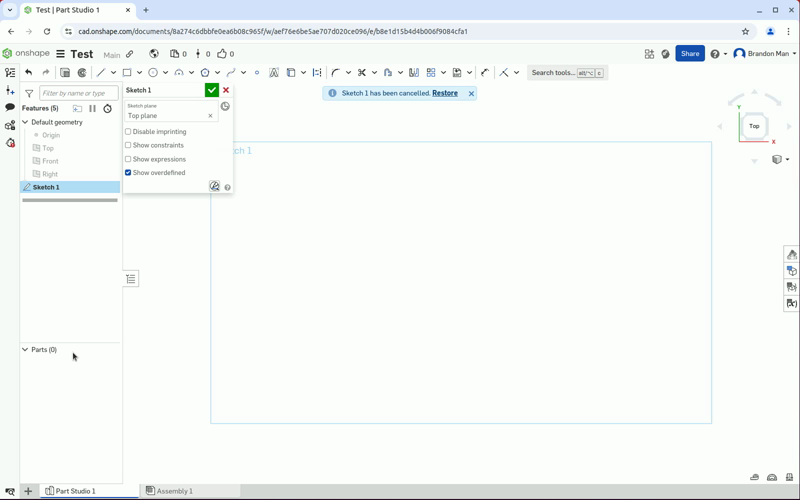
key_down(shift)
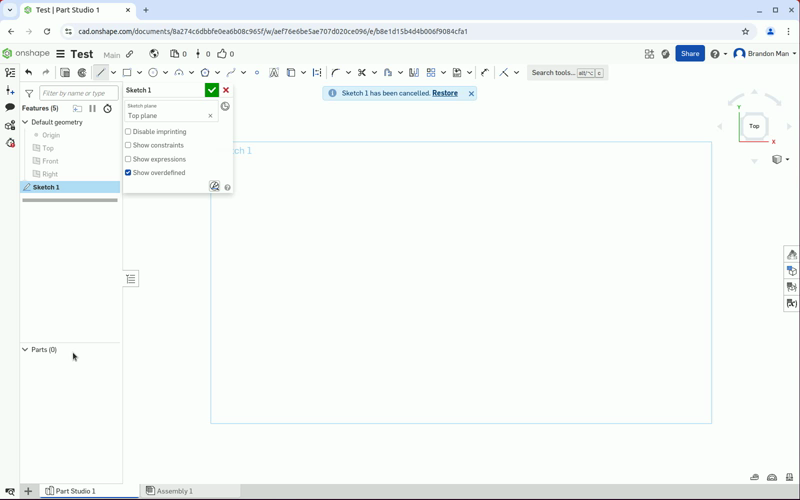
mouse_move(460, 282)
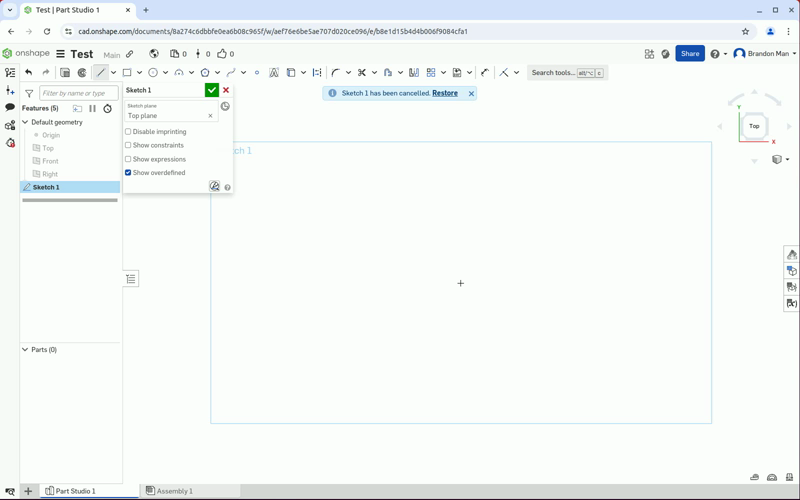
click(460, 282)
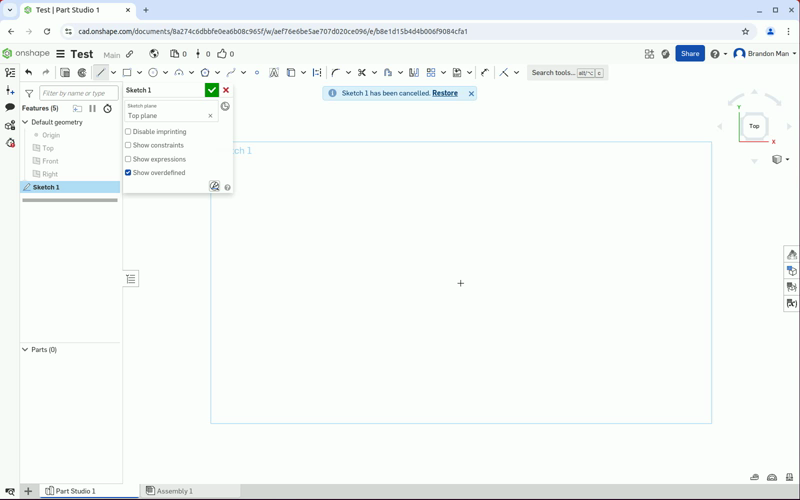
key_up(shift)
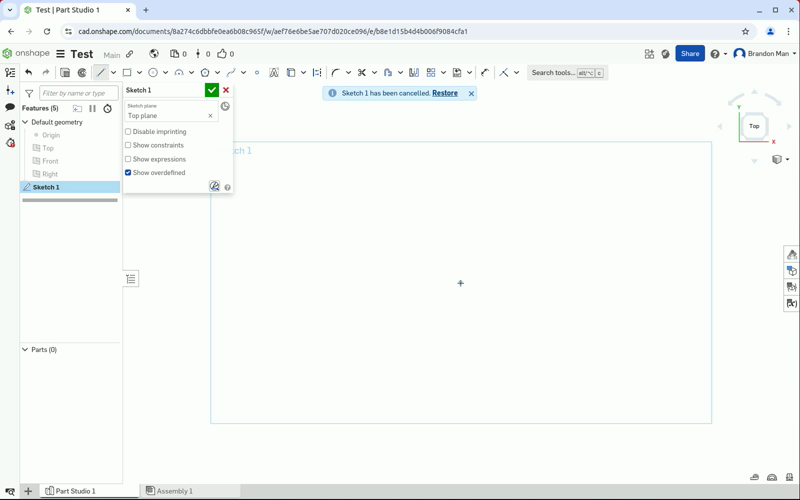
key_down(shift)
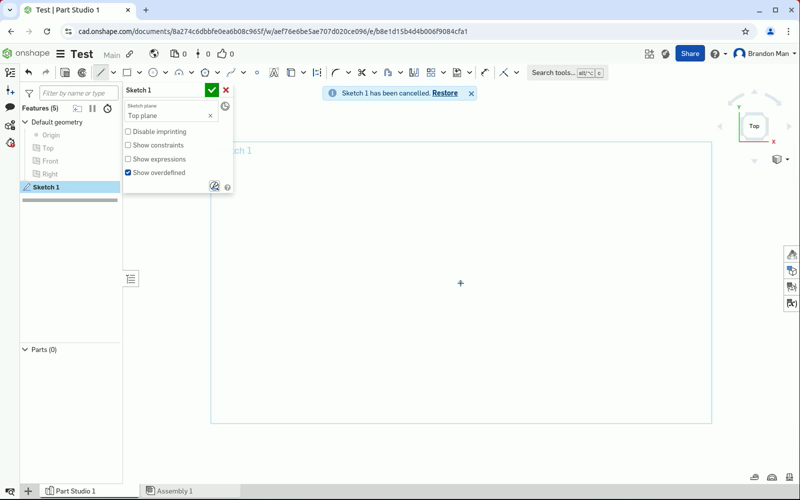
mouse_move(573, 282)
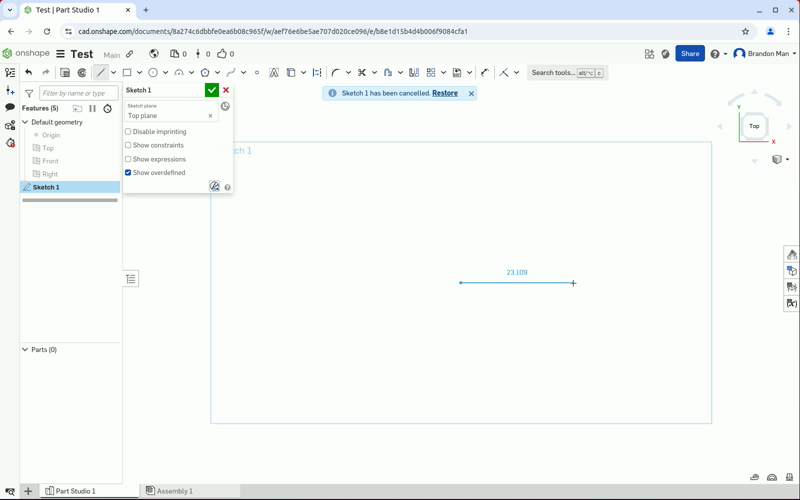
click(573, 282)
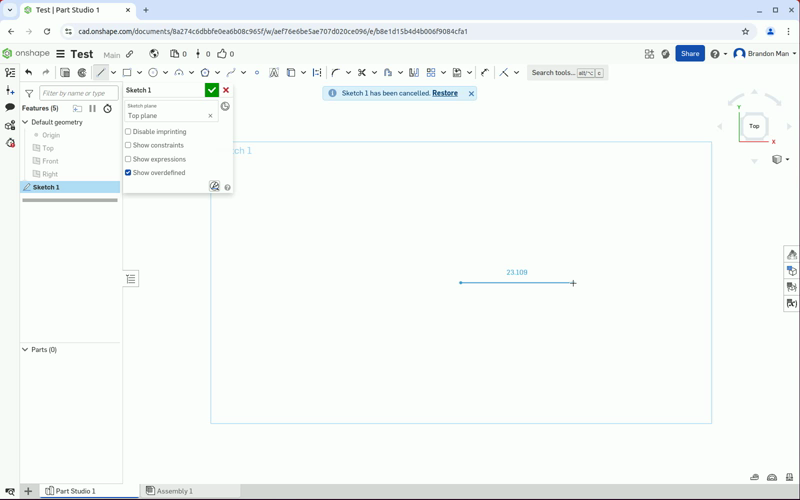
key_up(shift)
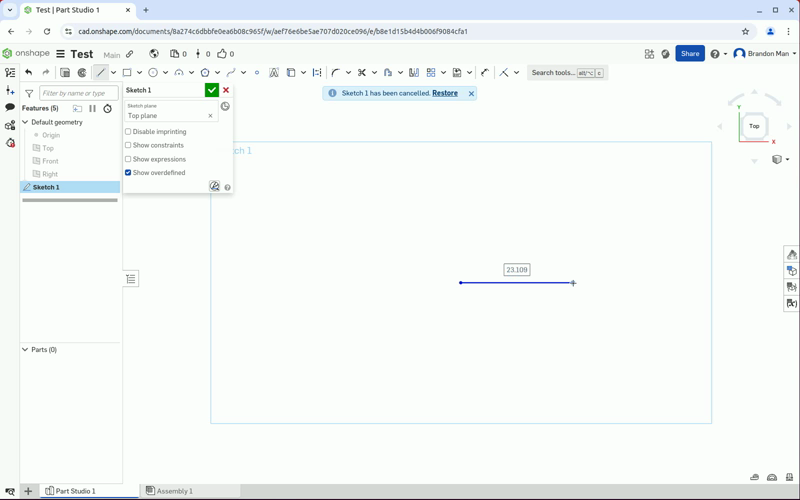
key_down(shift)
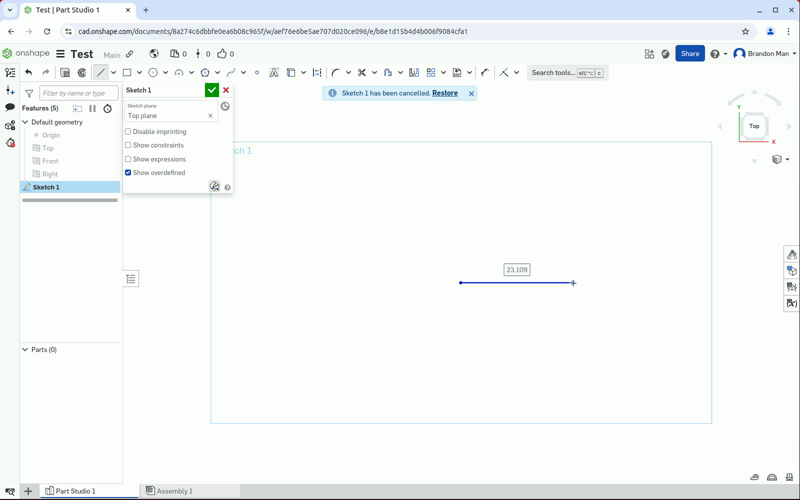
mouse_move(589, 282)
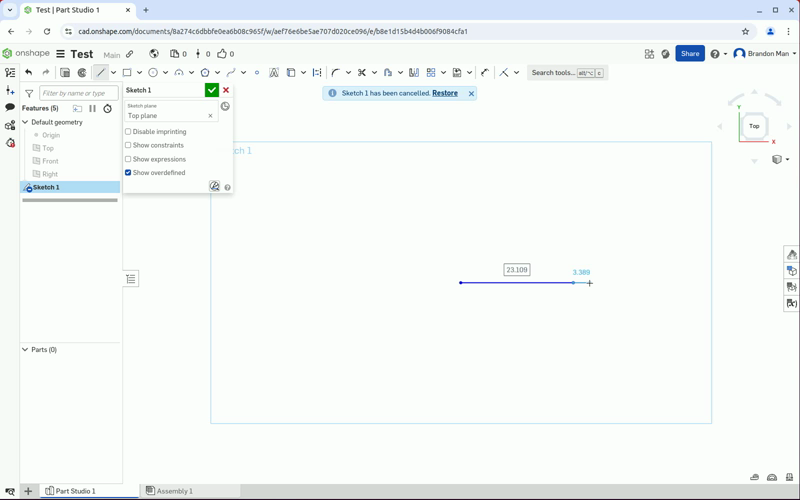
mouse_move(573, 234)
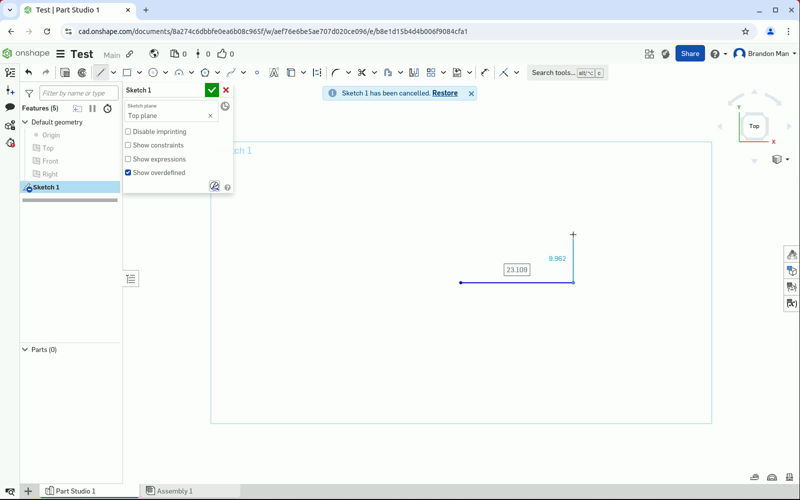
click(573, 234)
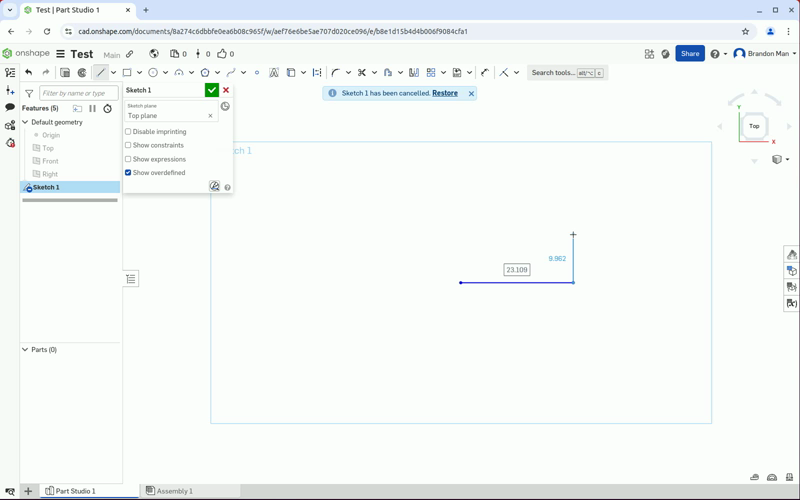
key_up(shift)
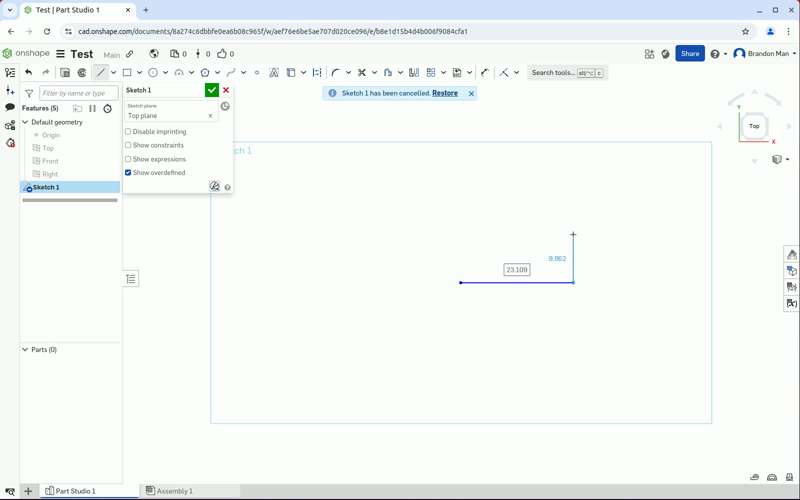
key_down(shift)
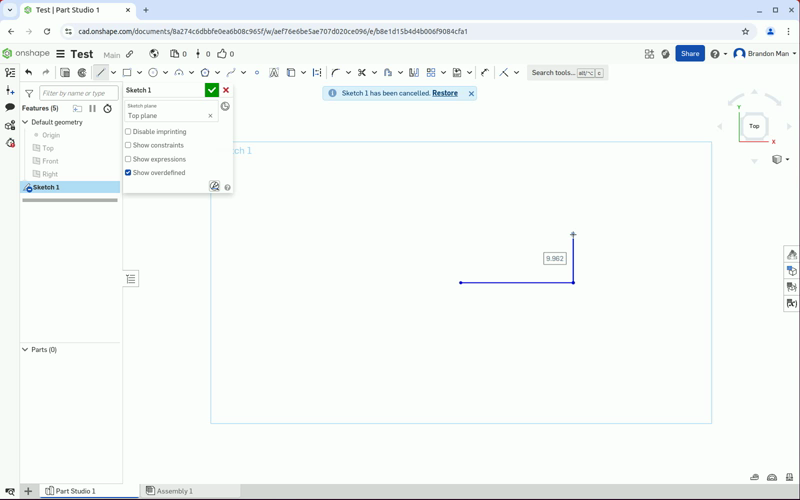
mouse_move(460, 234)
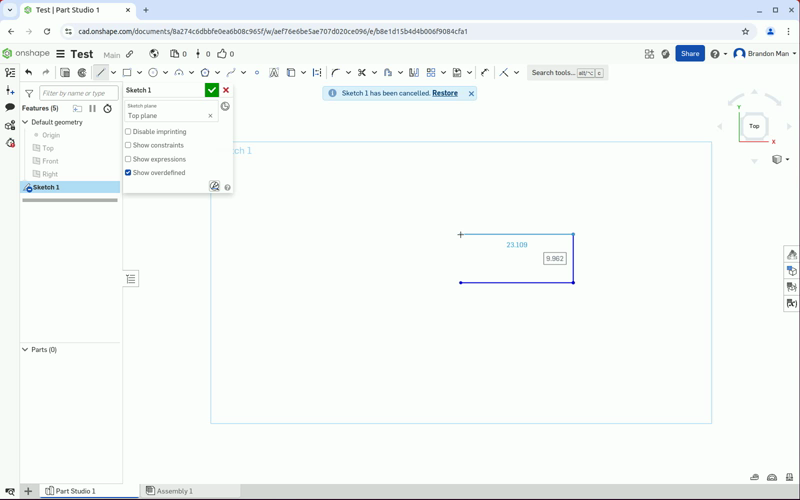
click(460, 234)
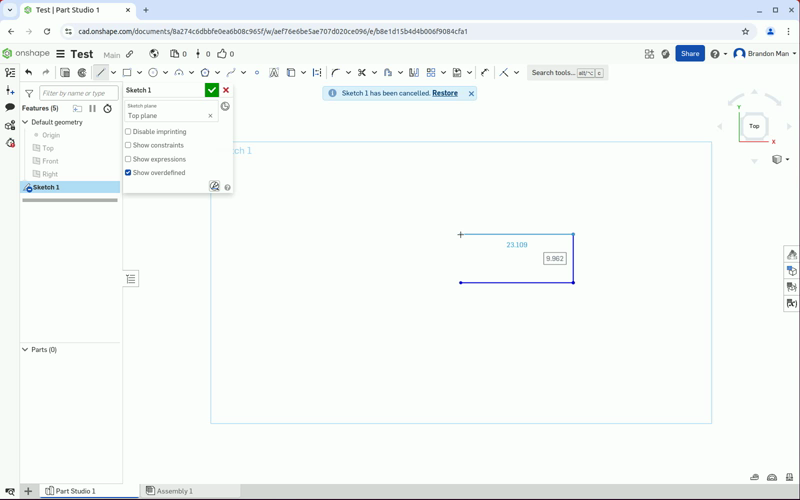
key_up(shift)
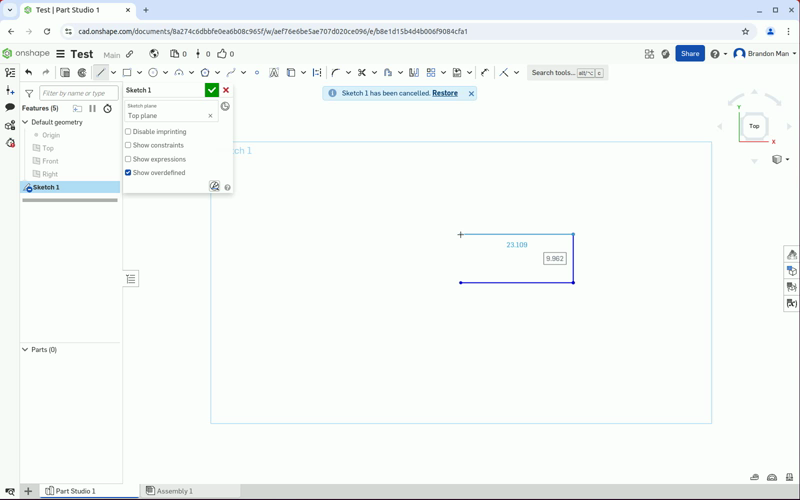
mouse_move(490, 234)
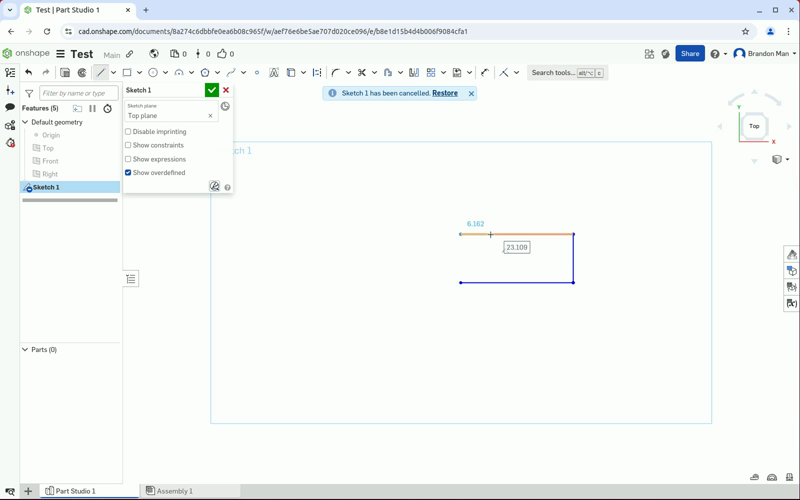
key_down(shift)
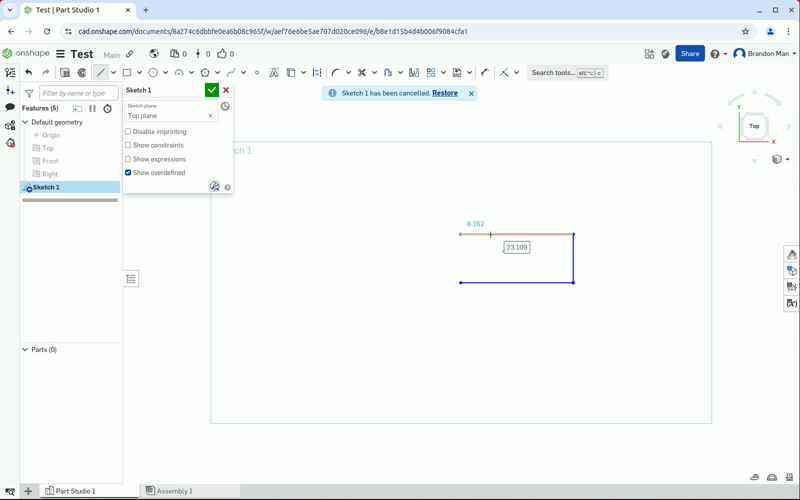
mouse_move(460, 282)
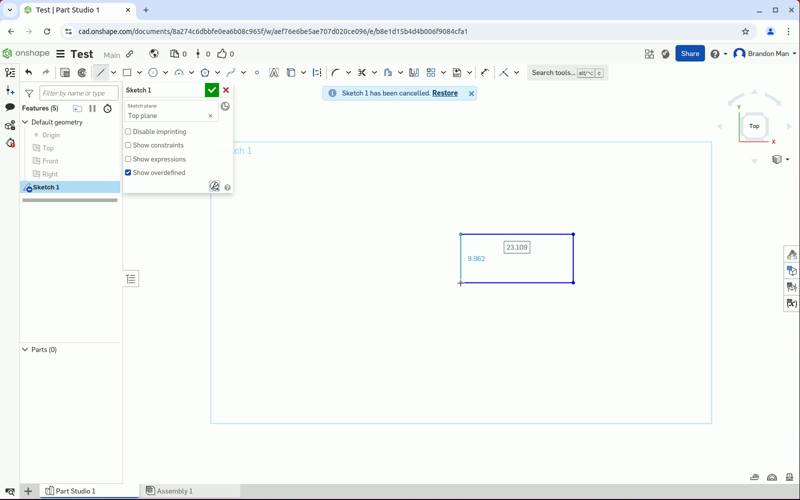
key_up(shift)
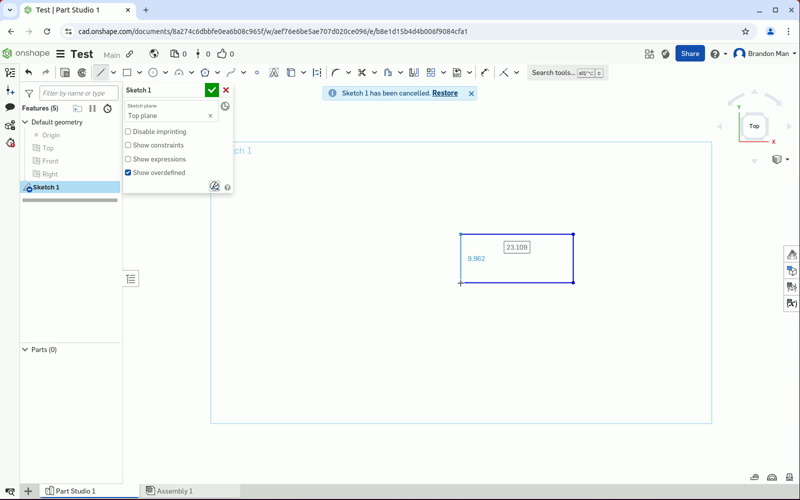
click(460, 282)
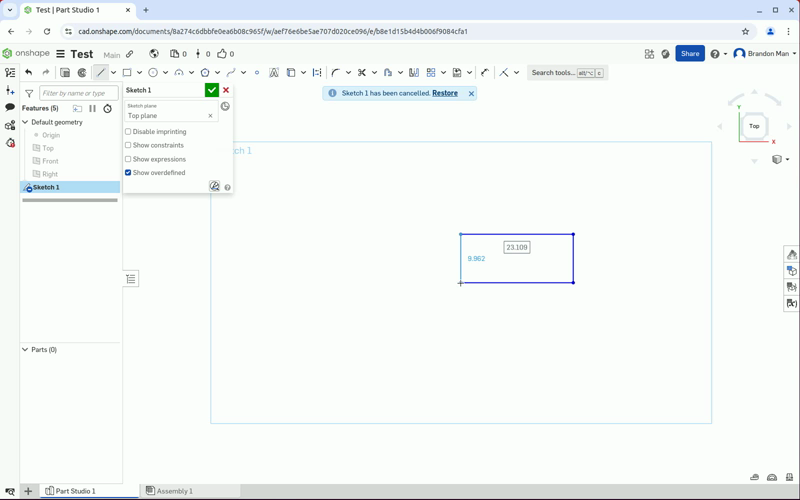
key(esc)
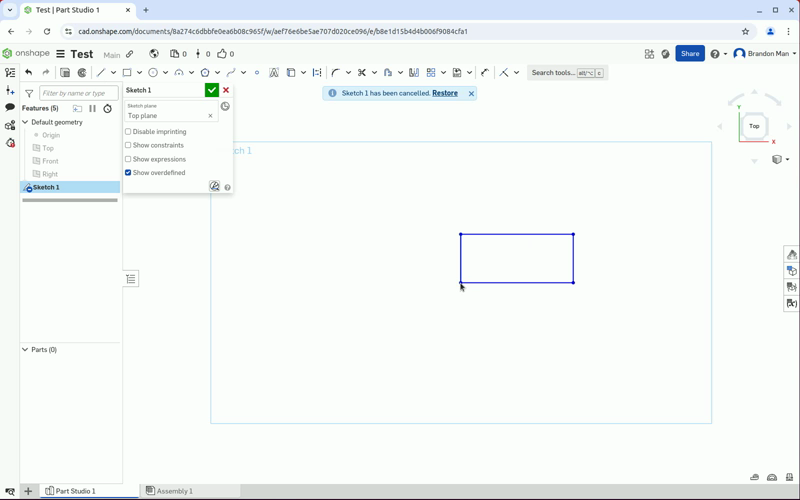
mouse_move(542, 260)
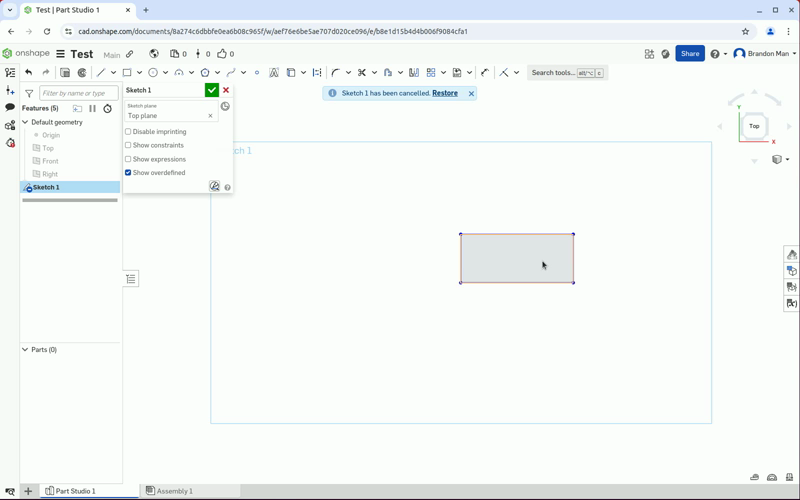
click(542, 260)
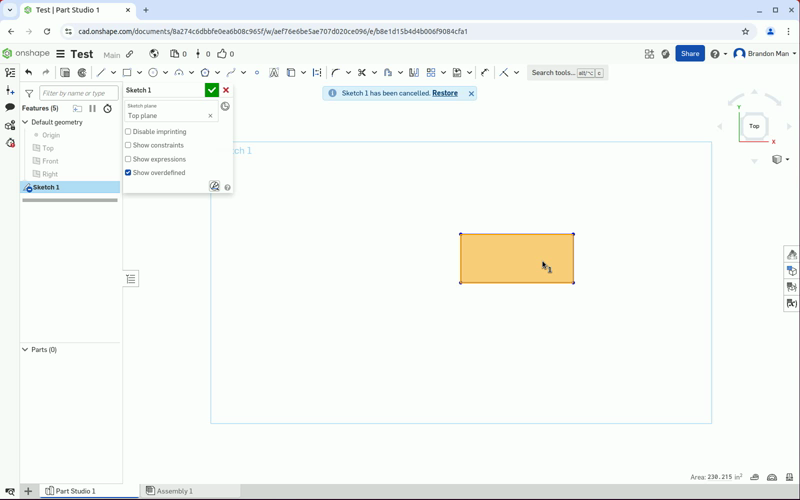
mouse_move(73, 352)
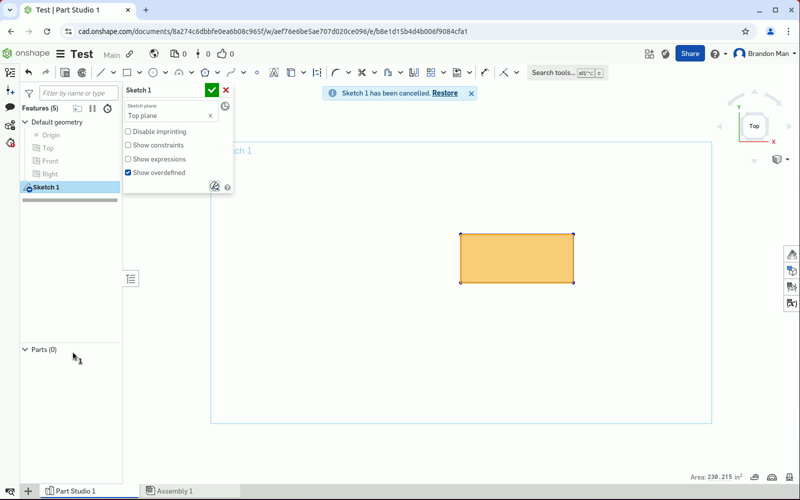
key(shift+y)
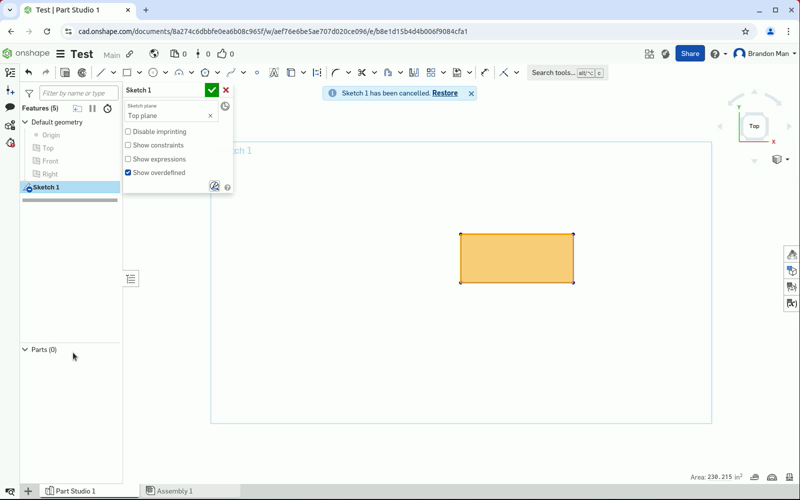
key(shift+e)
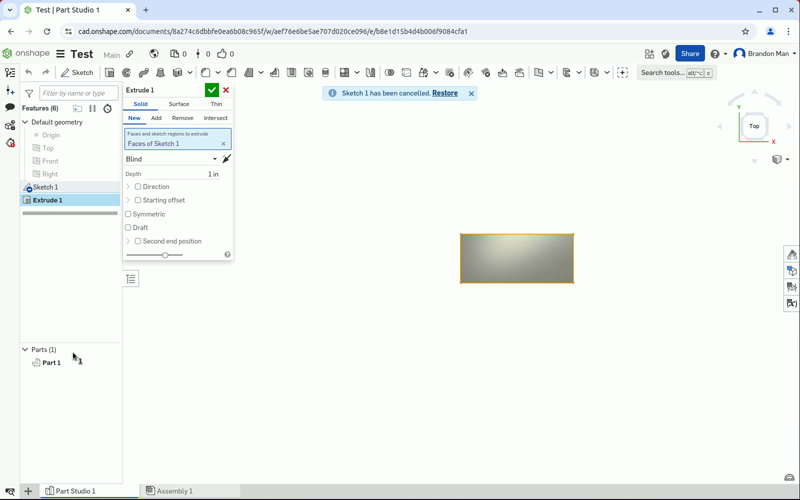
mouse_move(143, 106)
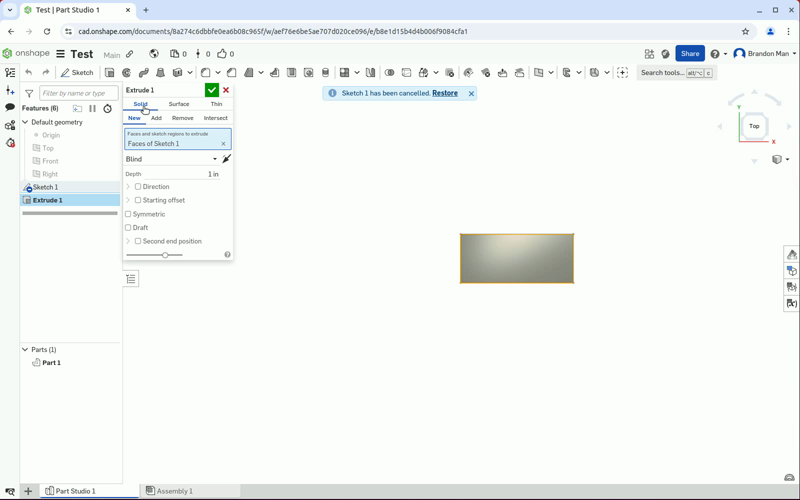
click(143, 106)
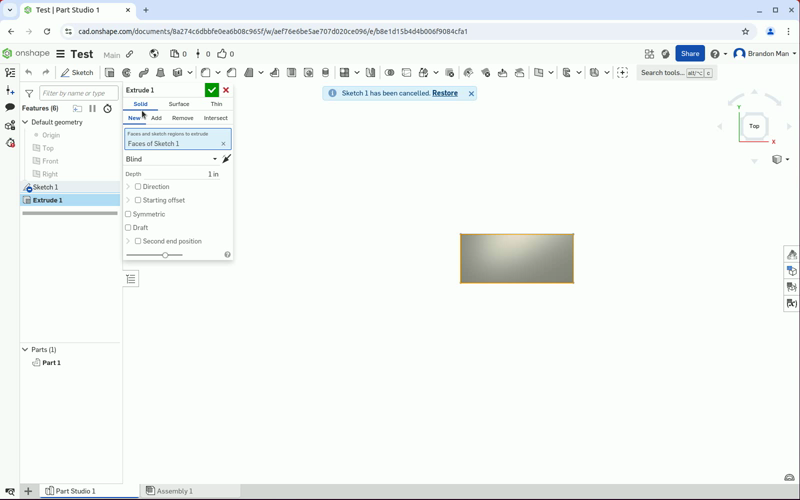
mouse_move(137, 120)
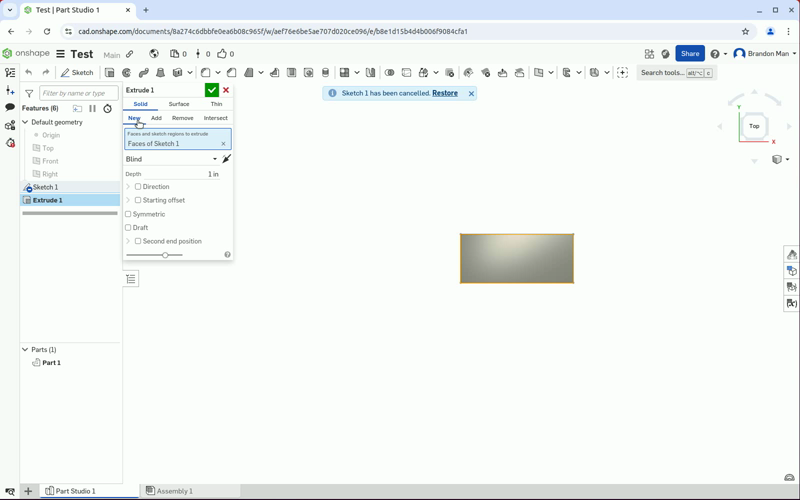
click(137, 120)
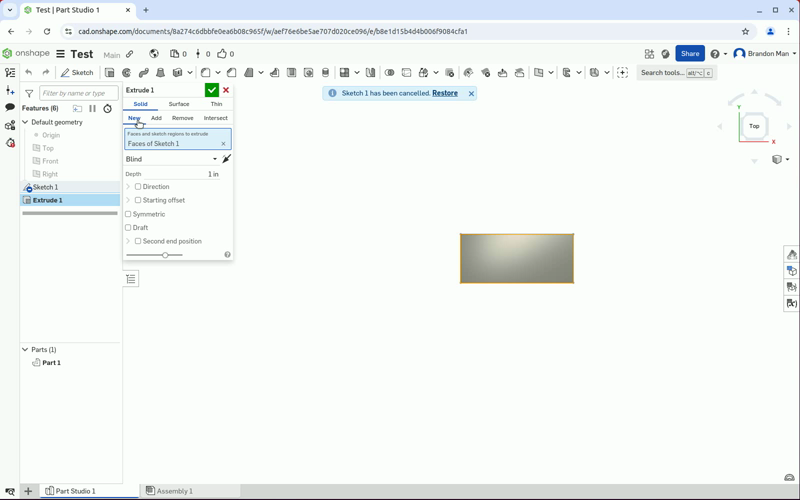
key(tab, 4)
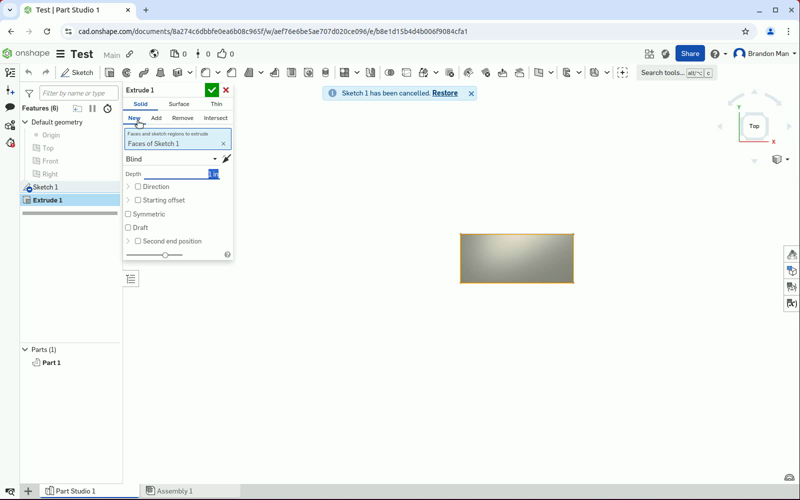
text(-13.239)
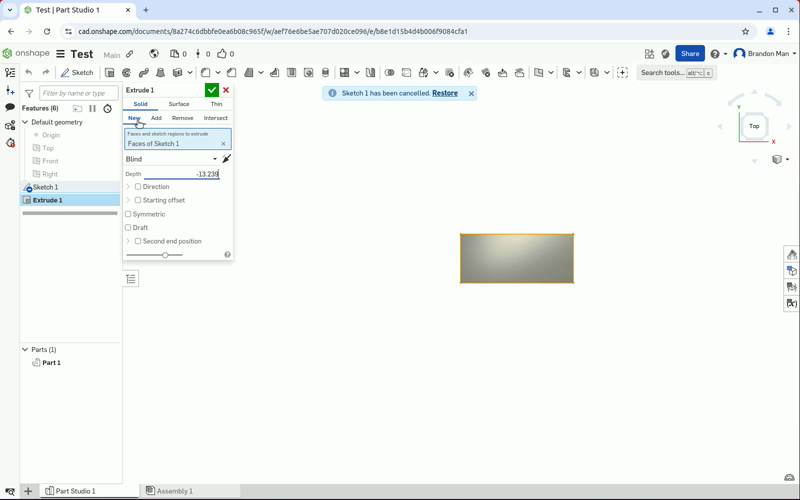
key(enter)
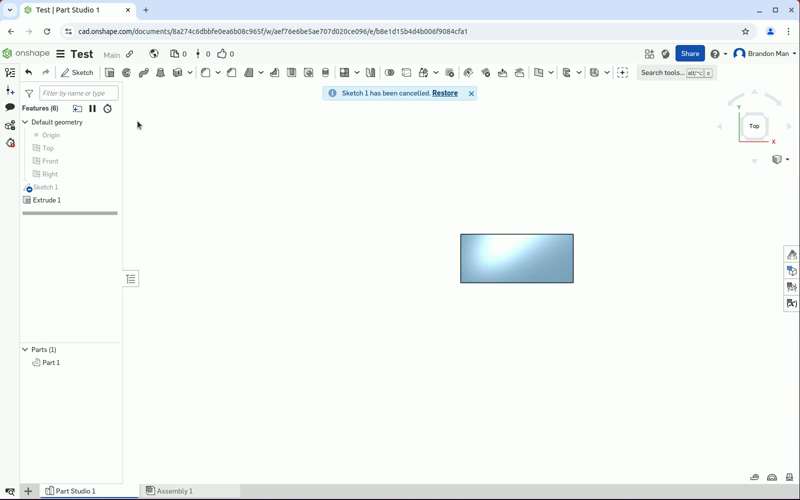
key(shift+h)
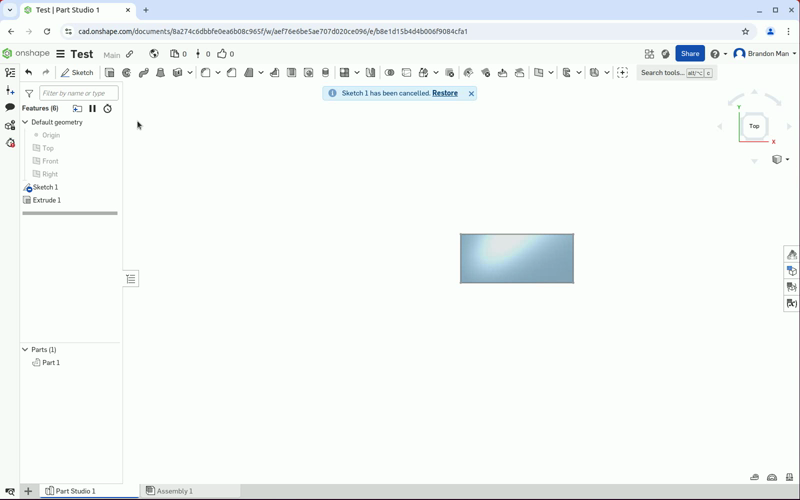
key(shift+h)
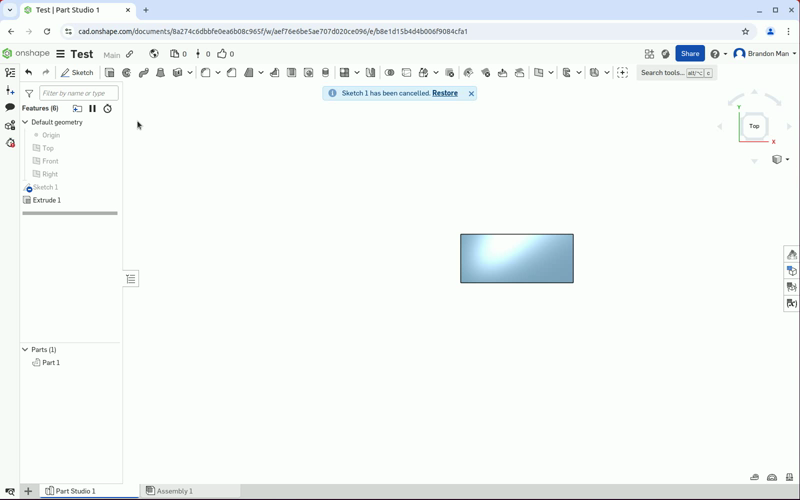
mouse_move(73, 189)
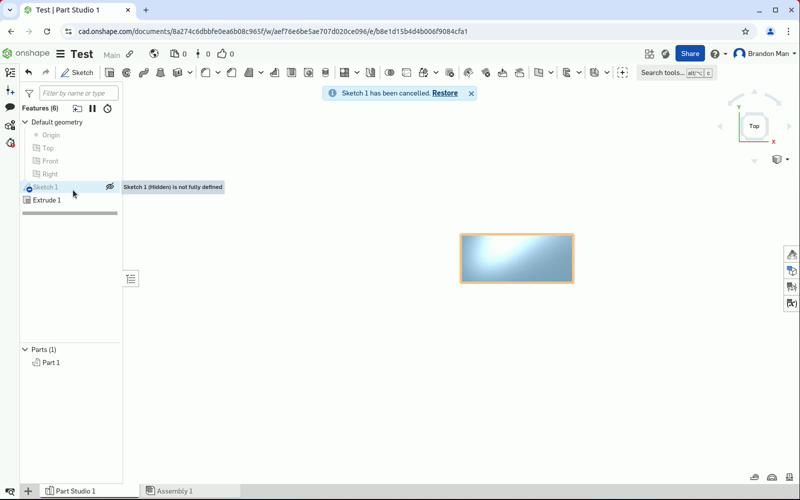
click(73, 189)
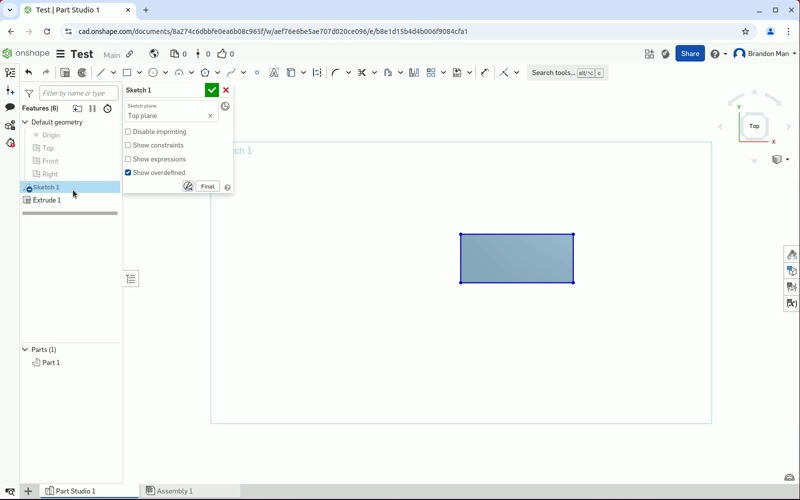
mouse_move(229, 92)
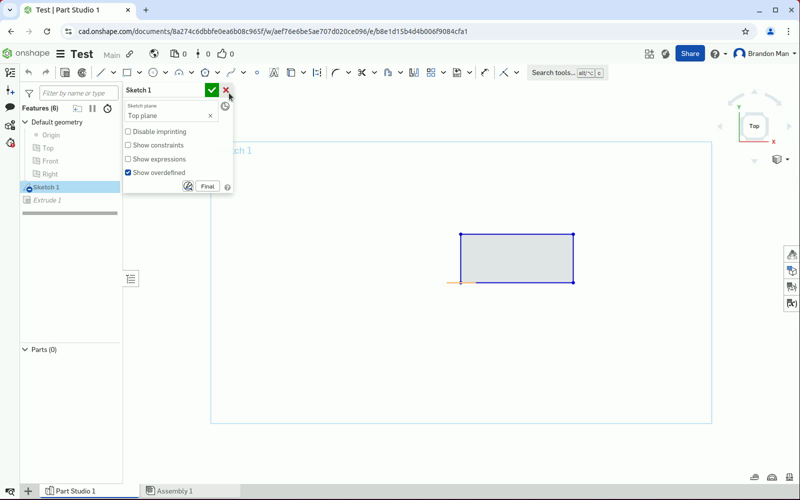
click(229, 92)
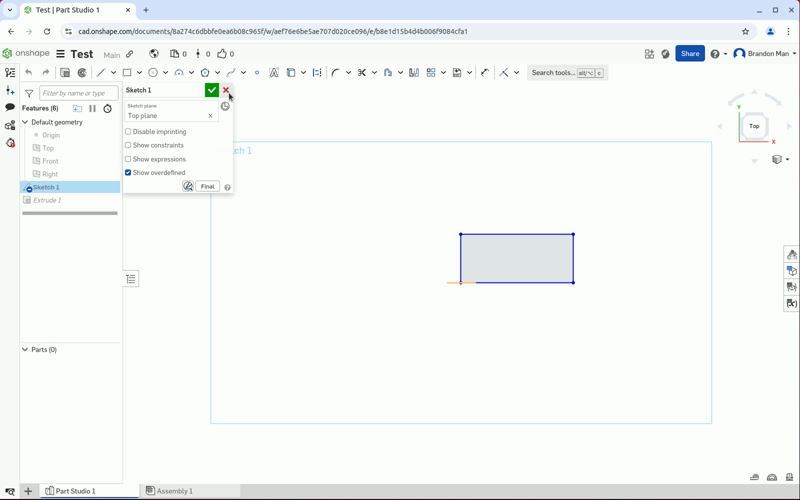
key(shift+s)
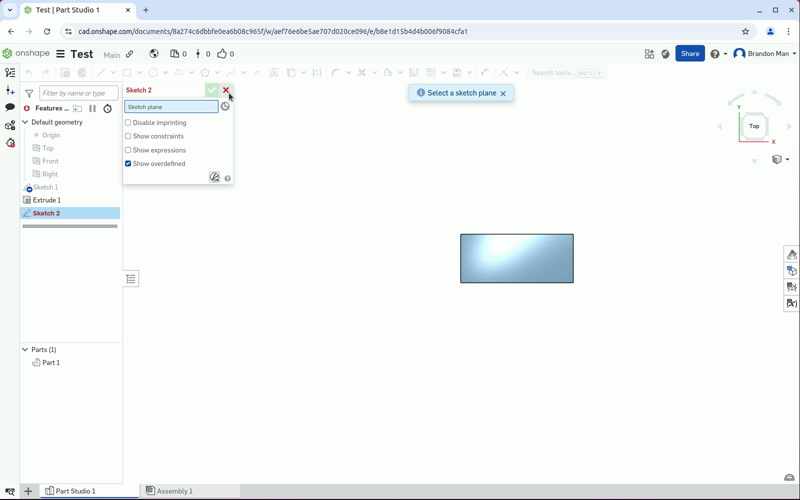
mouse_move(73, 150)
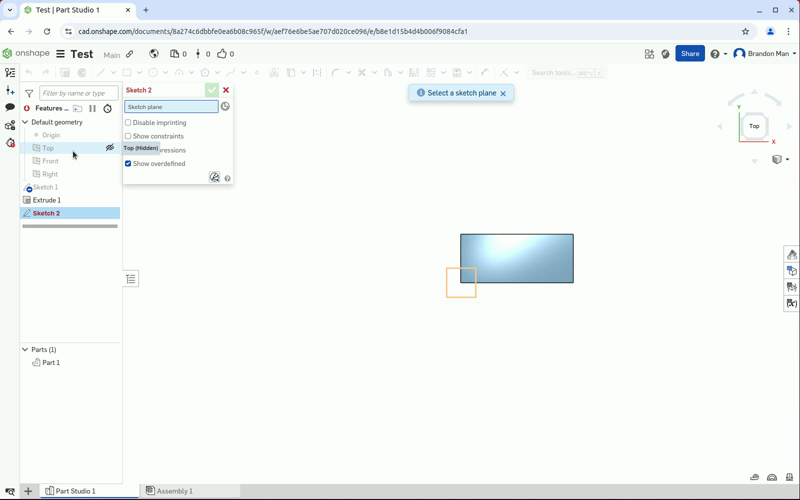
click(73, 150)
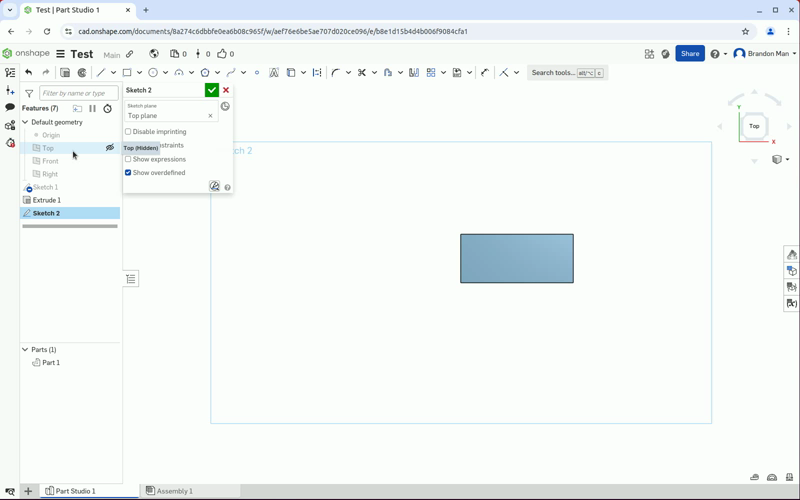
mouse_move(73, 352)
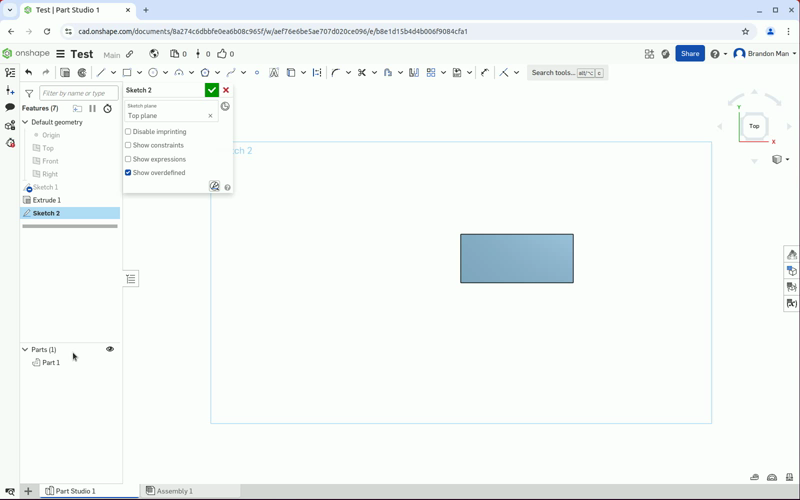
key(y)
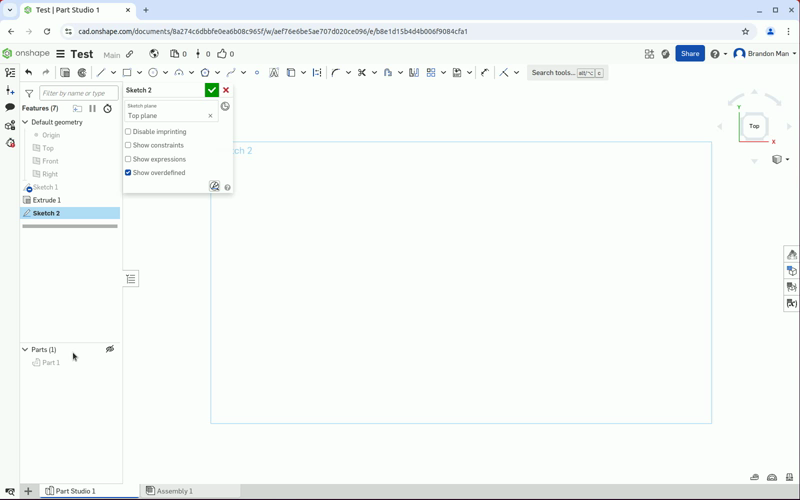
key(l)
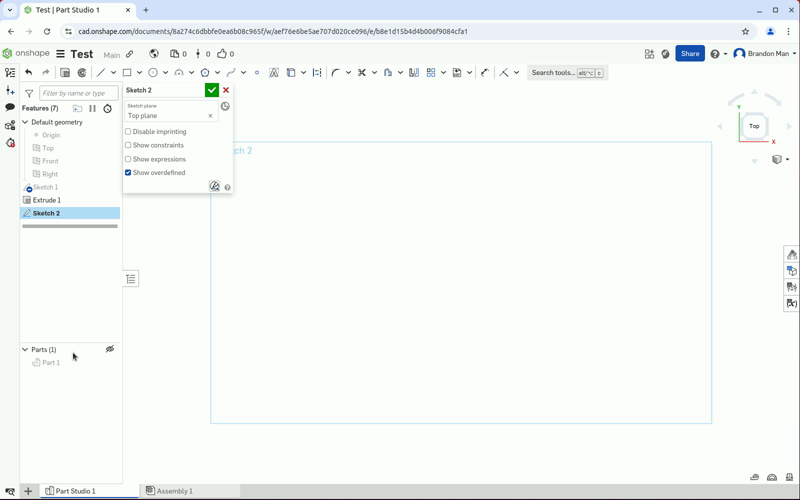
key_down(shift)
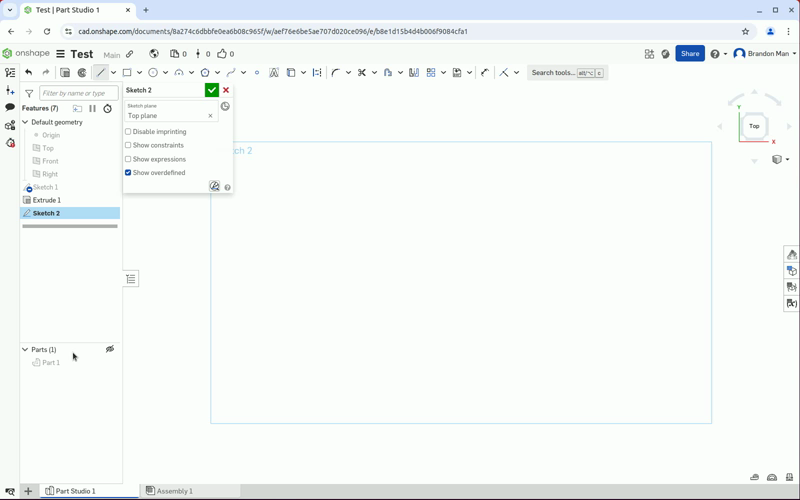
mouse_move(525, 282)
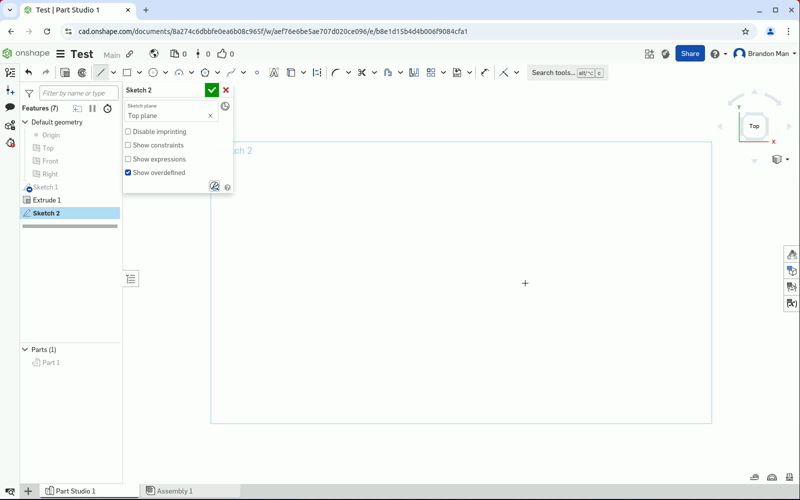
click(525, 282)
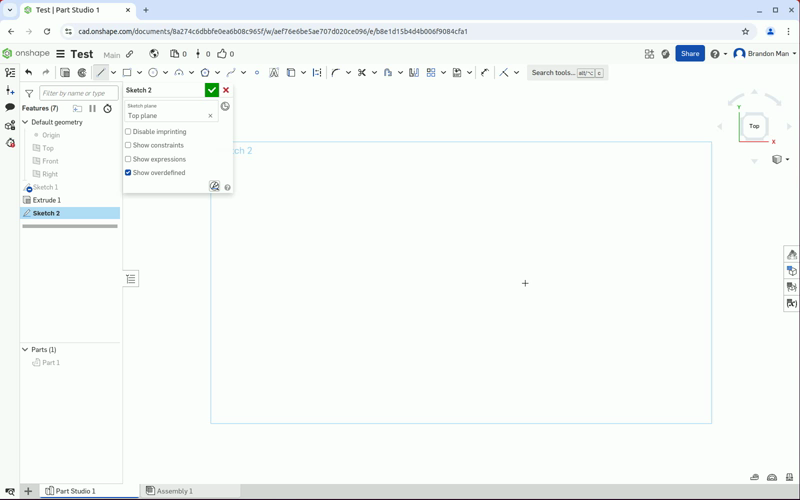
key_up(shift)
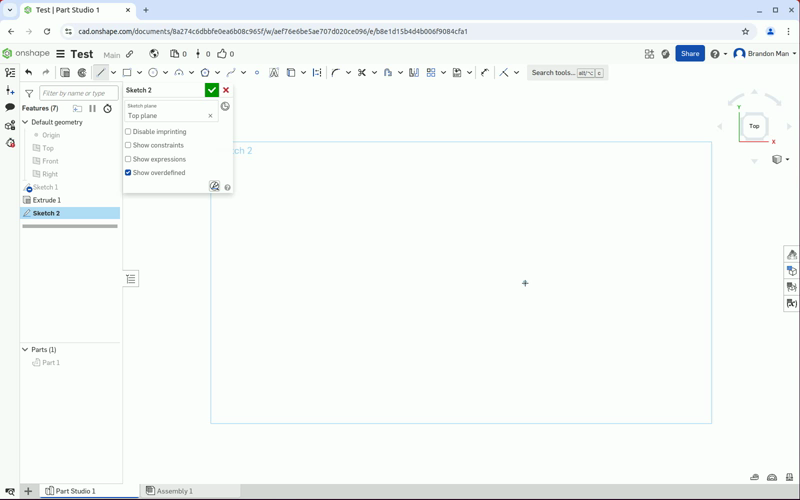
key_down(shift)
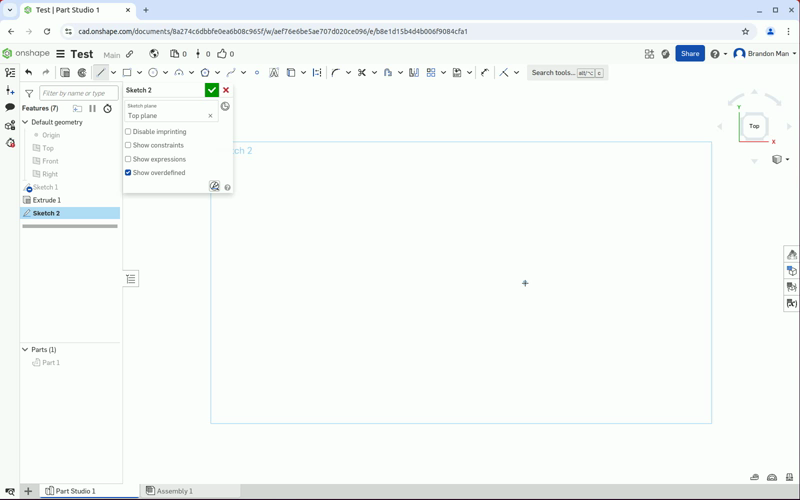
mouse_move(555, 282)
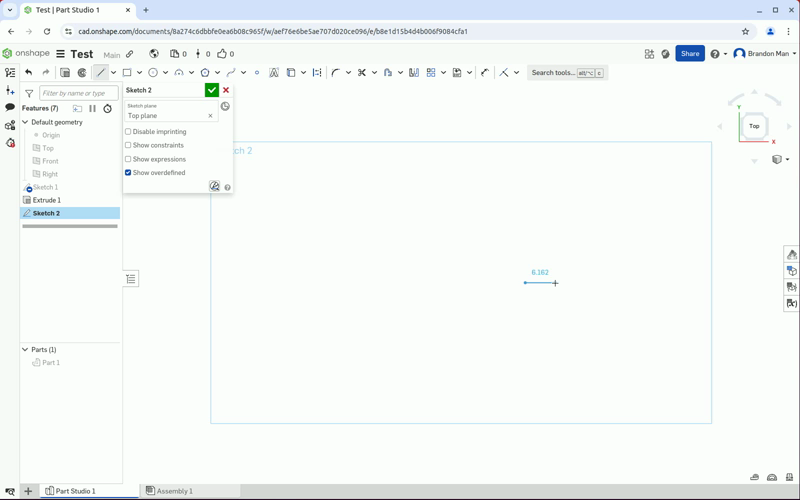
mouse_move(573, 282)
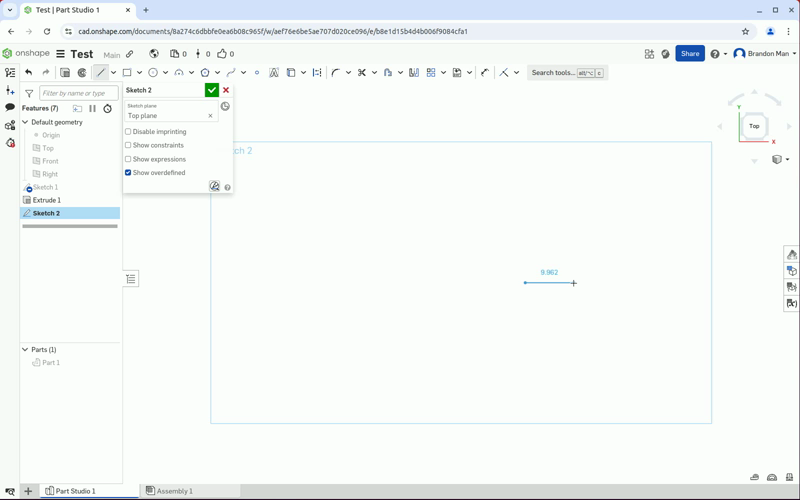
click(573, 282)
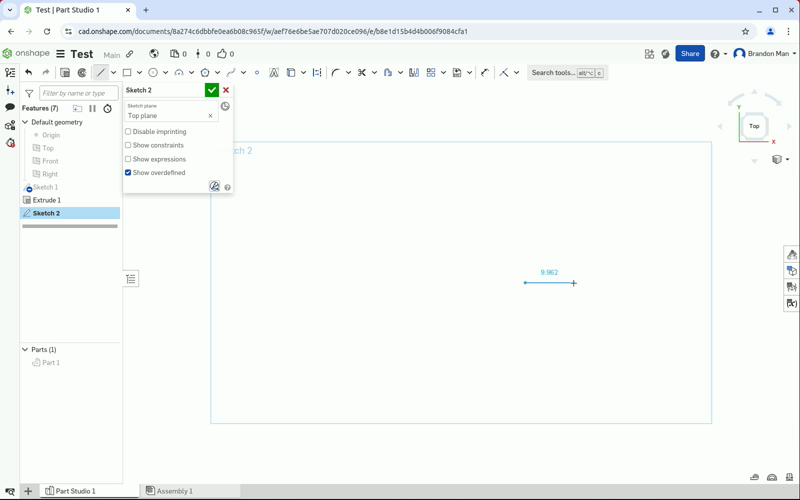
key_up(shift)
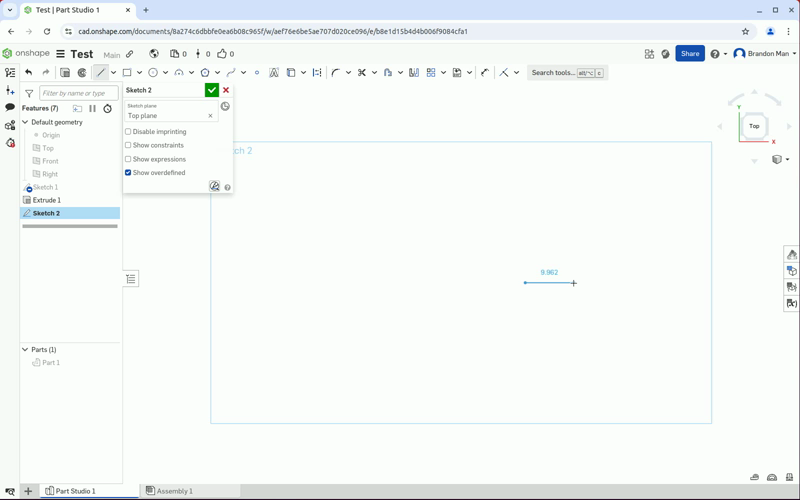
key_down(shift)
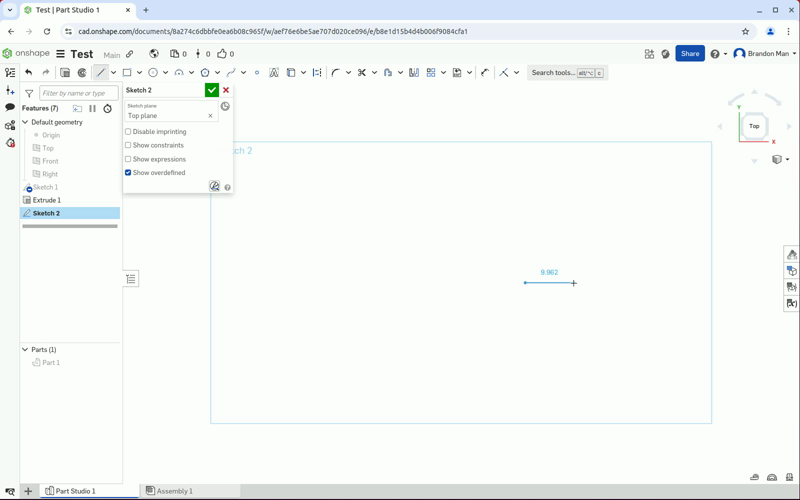
mouse_move(589, 282)
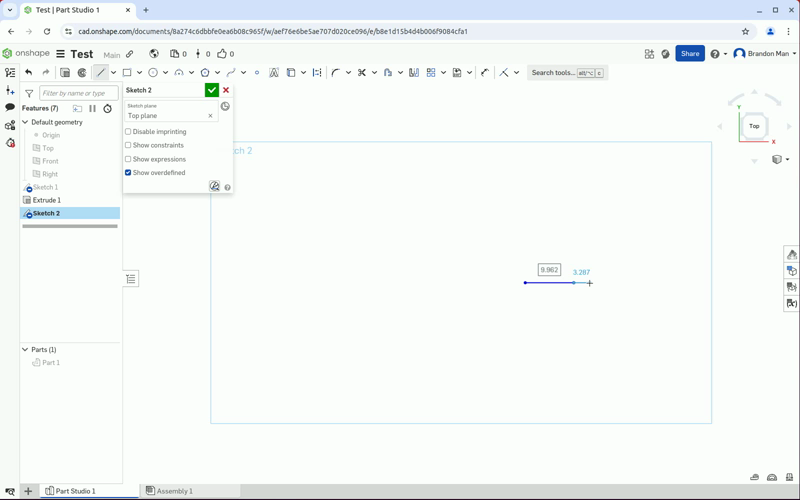
mouse_move(573, 250)
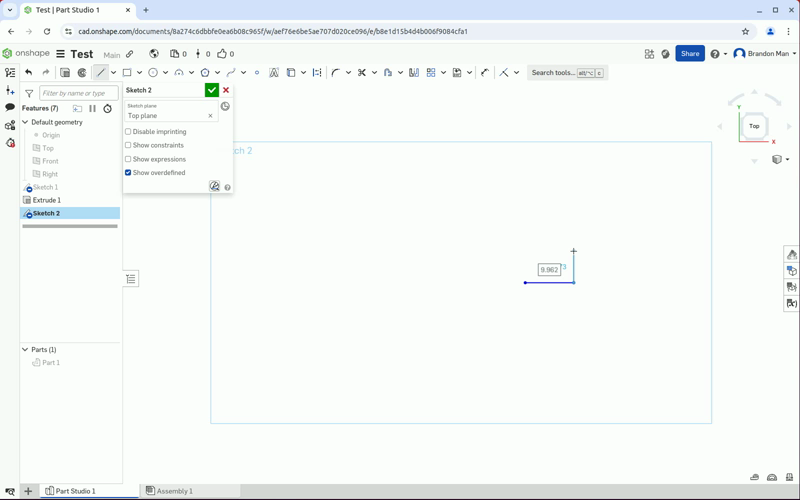
click(573, 250)
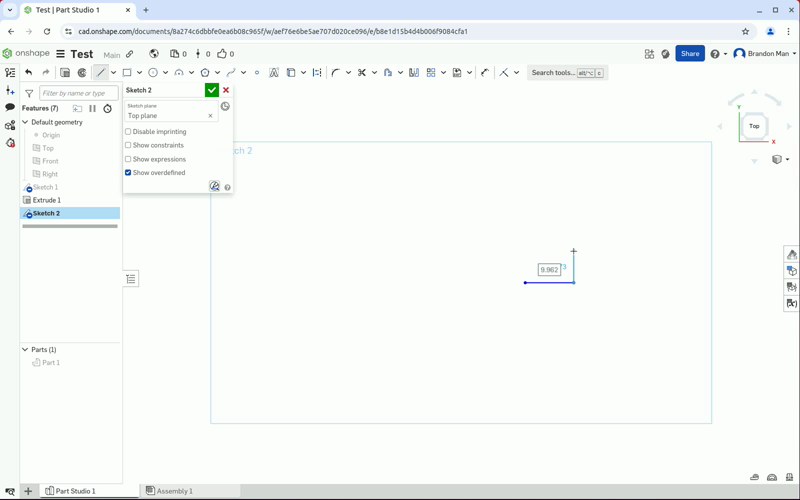
key_up(shift)
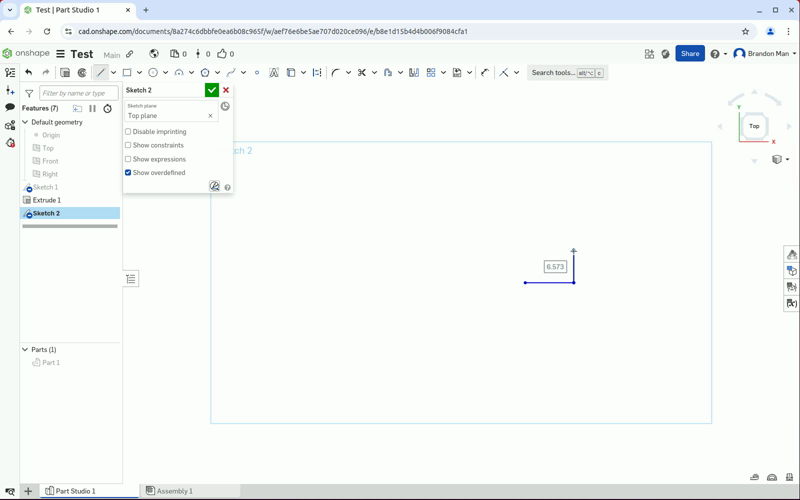
key_down(shift)
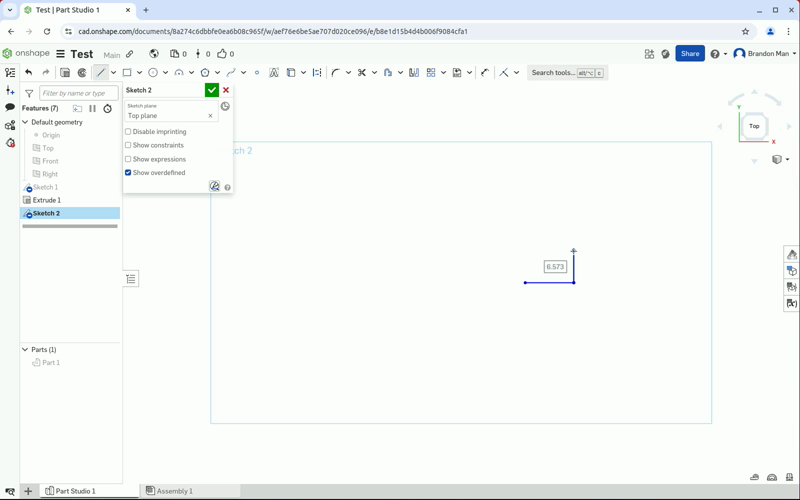
mouse_move(589, 250)
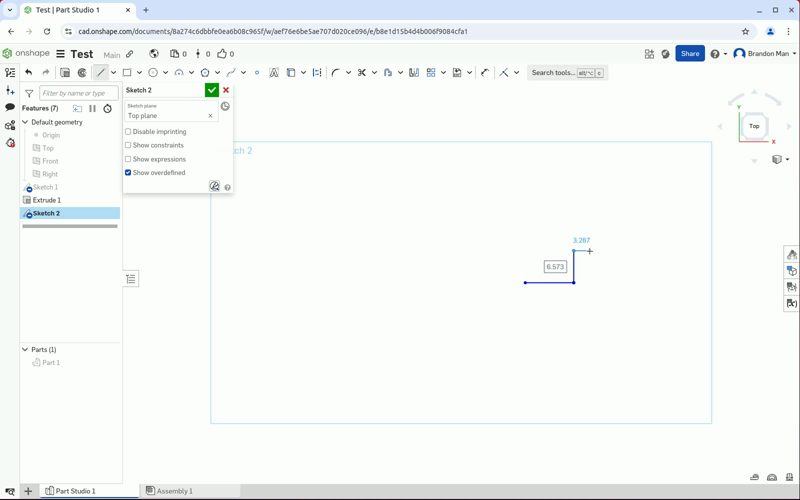
mouse_move(525, 250)
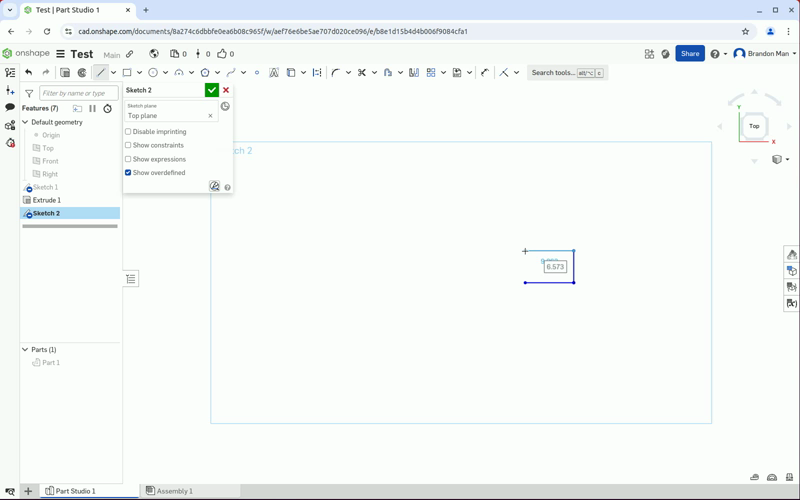
click(525, 250)
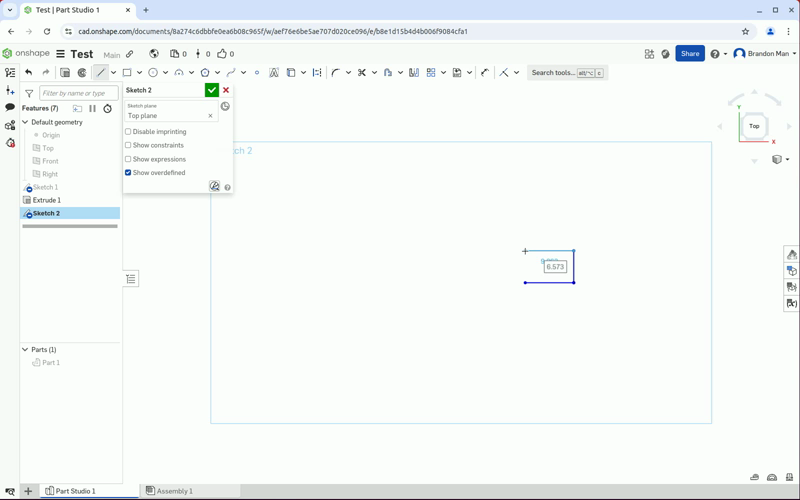
key_up(shift)
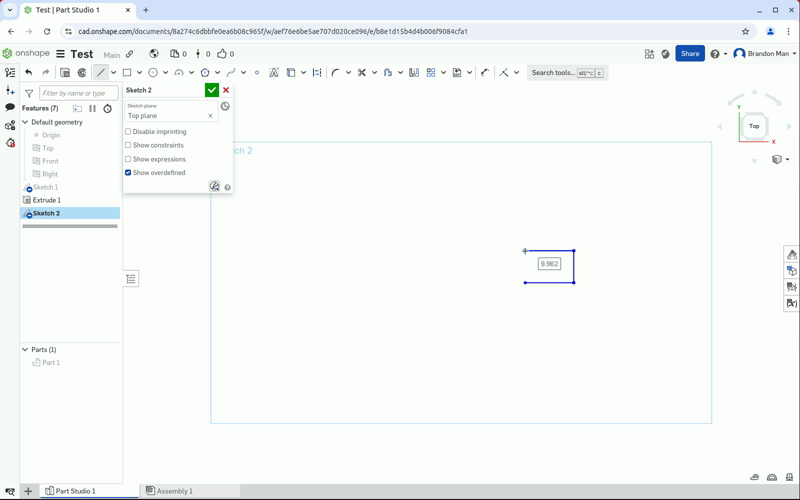
mouse_move(555, 250)
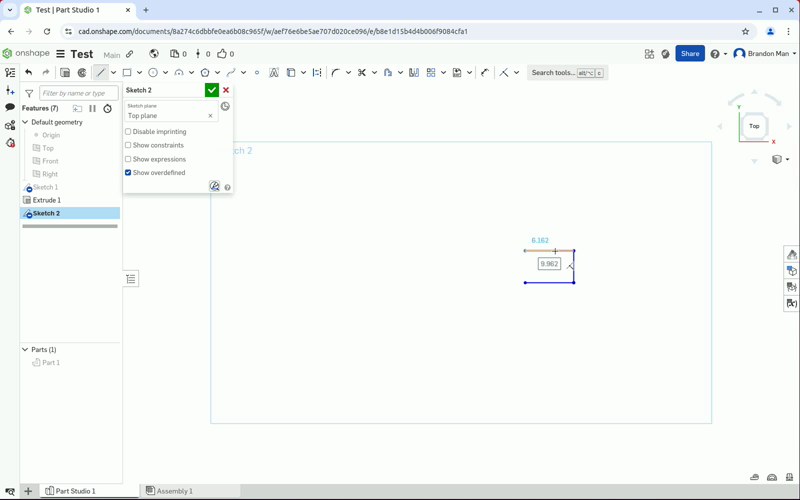
key_down(shift)
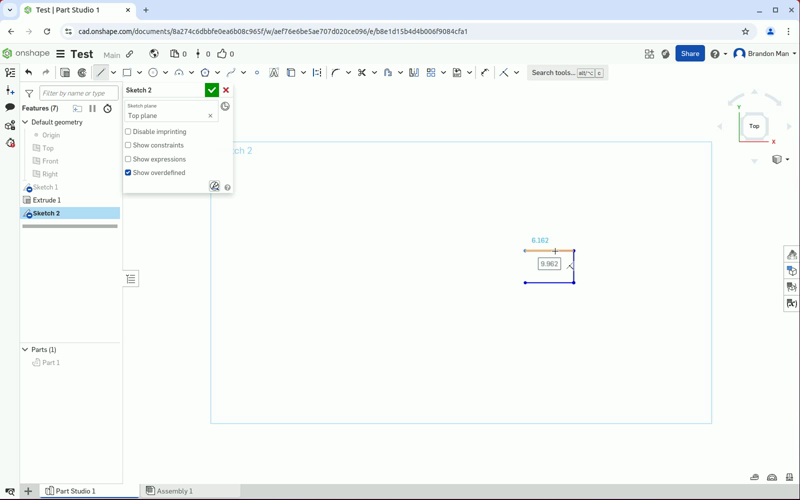
mouse_move(525, 282)
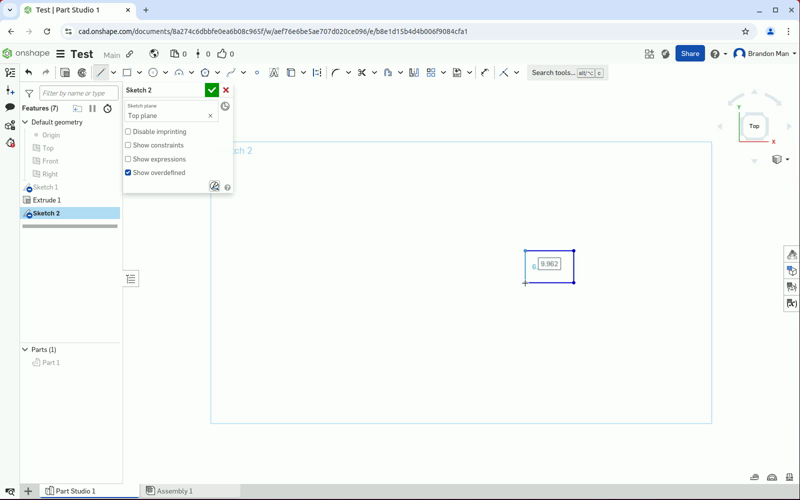
key_up(shift)
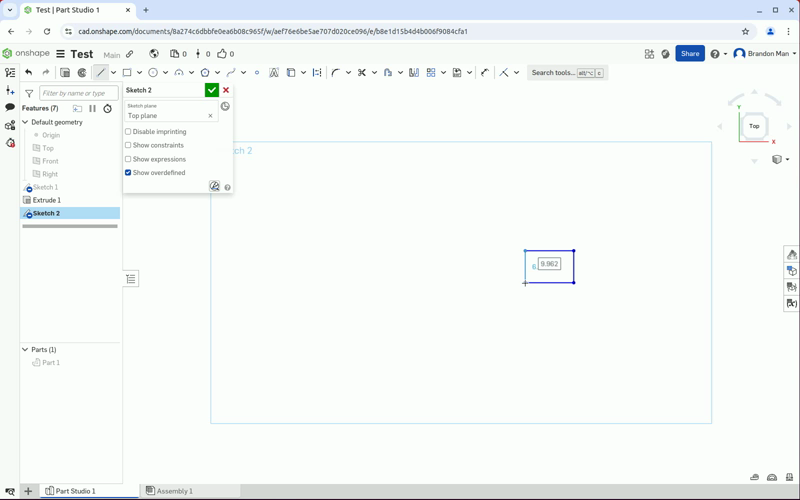
click(525, 282)
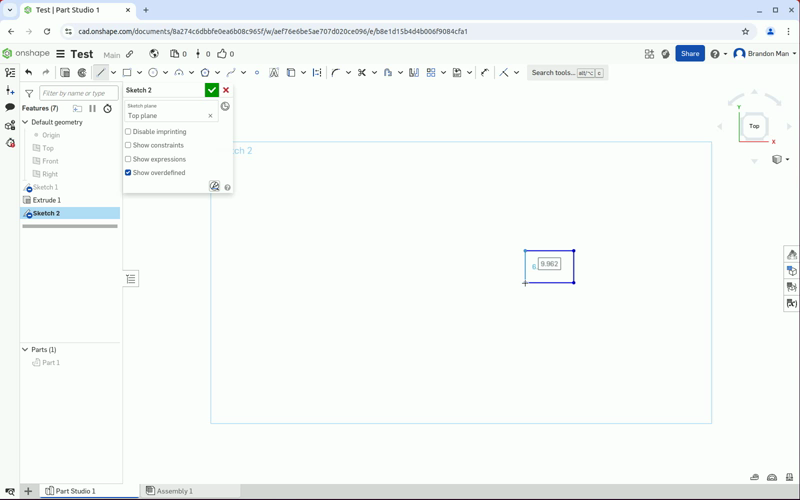
key(esc)
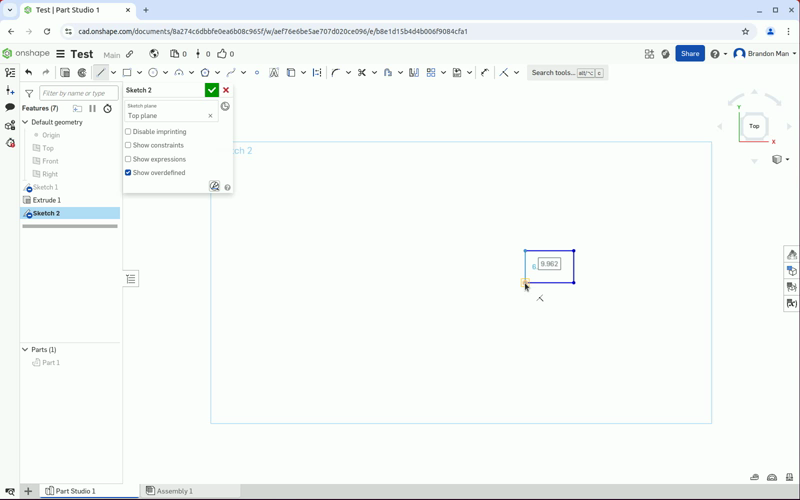
mouse_move(559, 263)
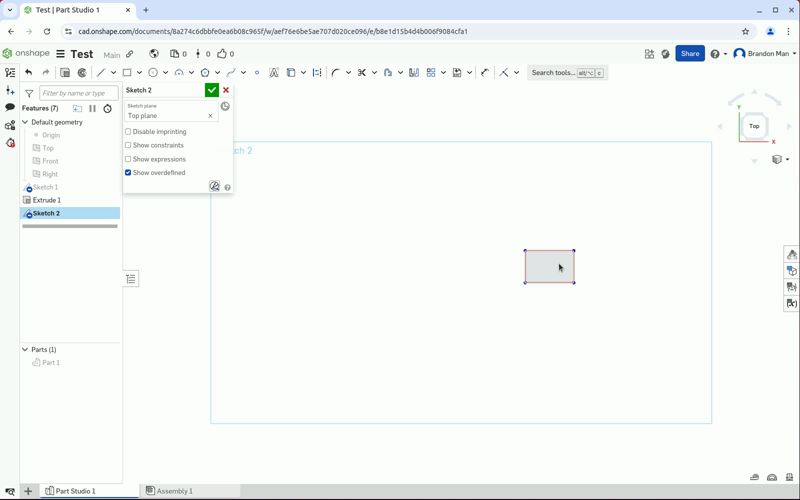
scroll(6)
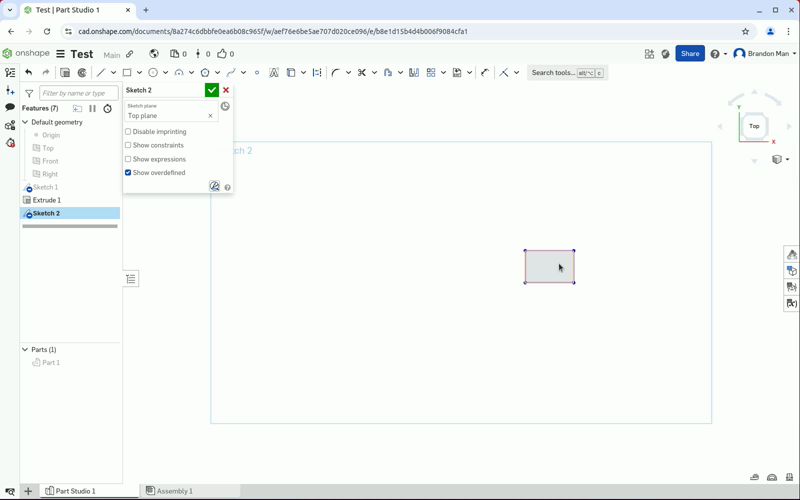
scroll(6)
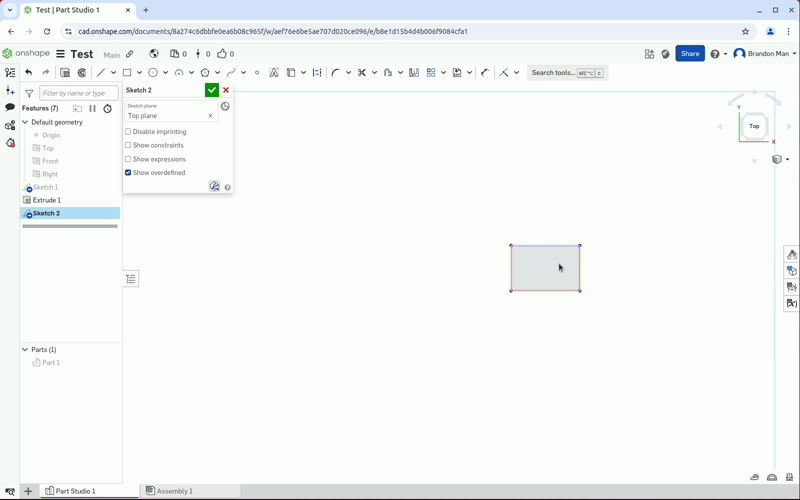
scroll(6)
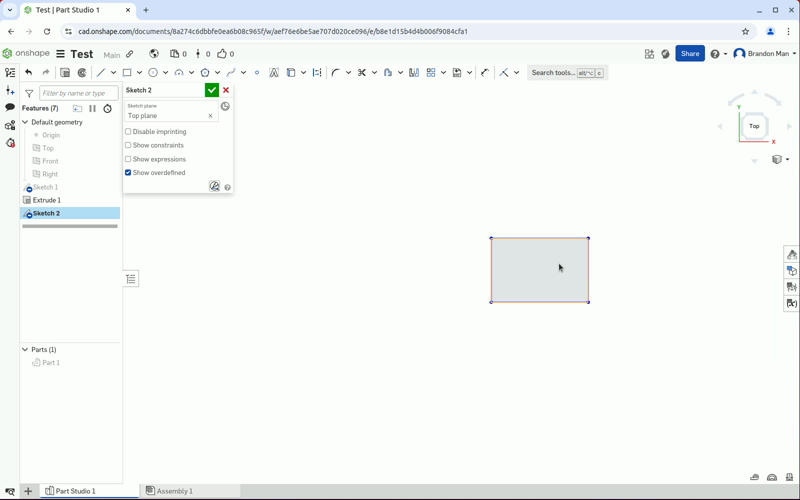
scroll(6)
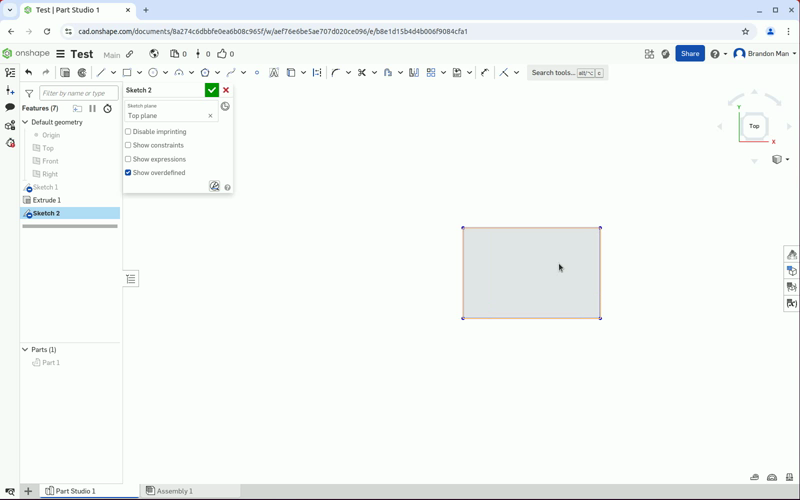
scroll(6)
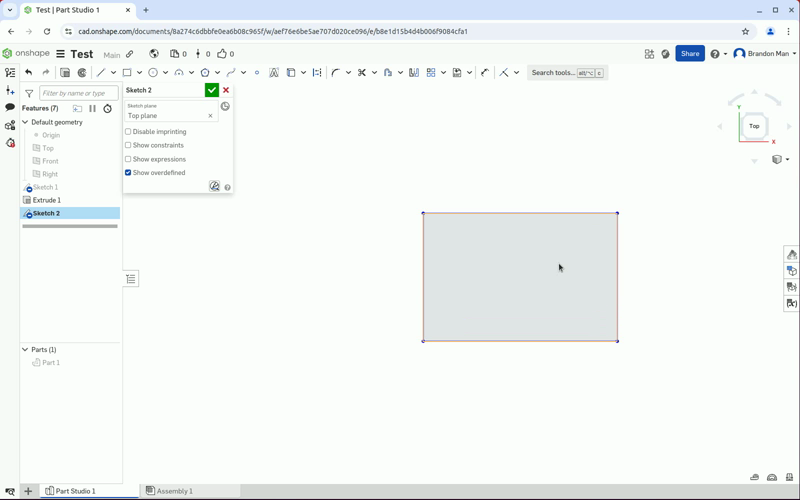
scroll(6)
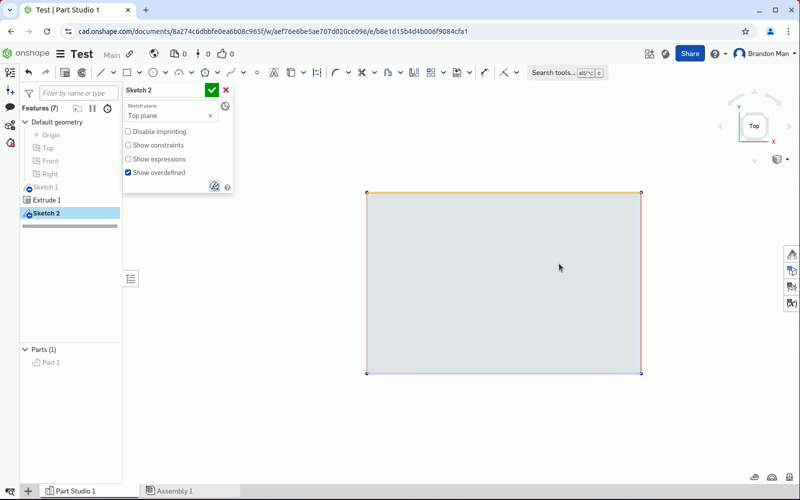
scroll(6)
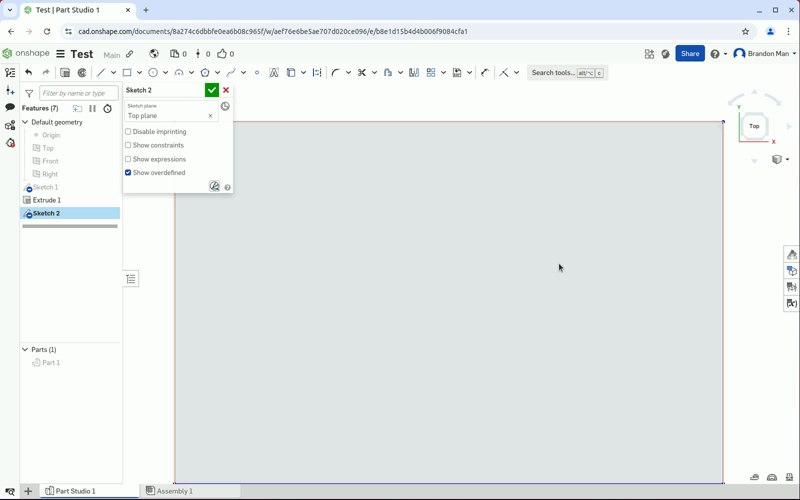
click(559, 263)
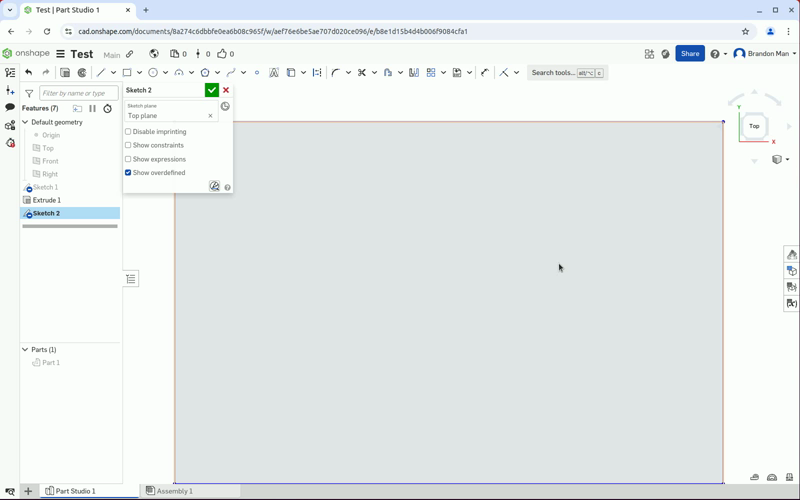
scroll(-6)
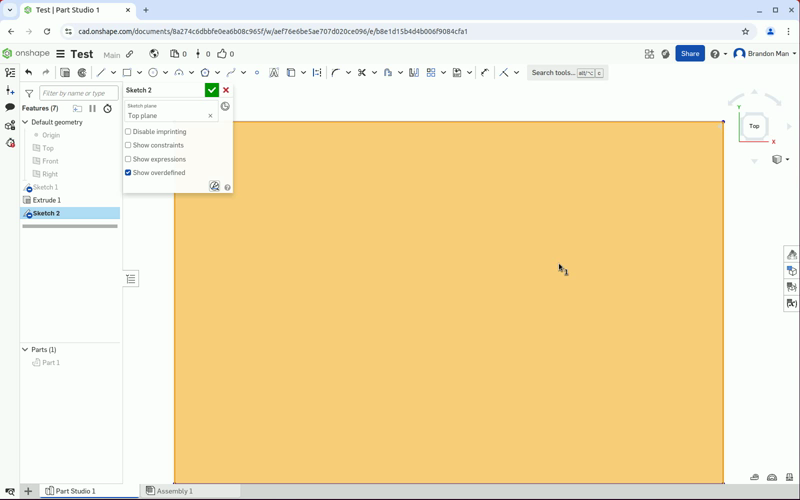
scroll(-6)
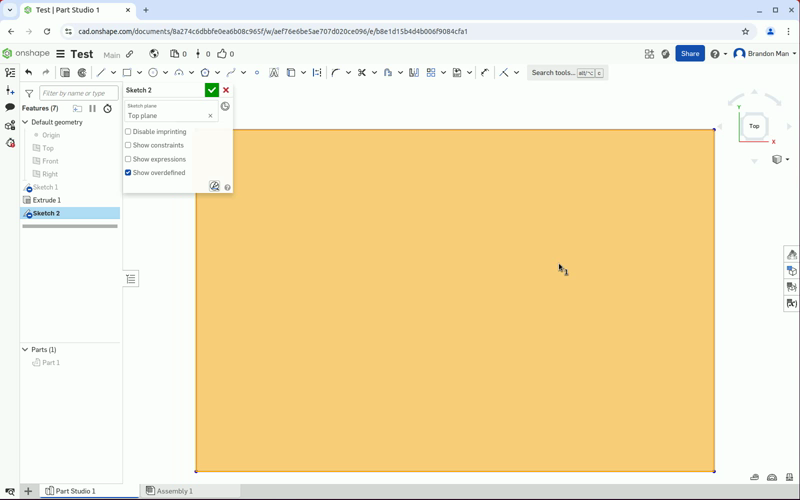
scroll(-6)
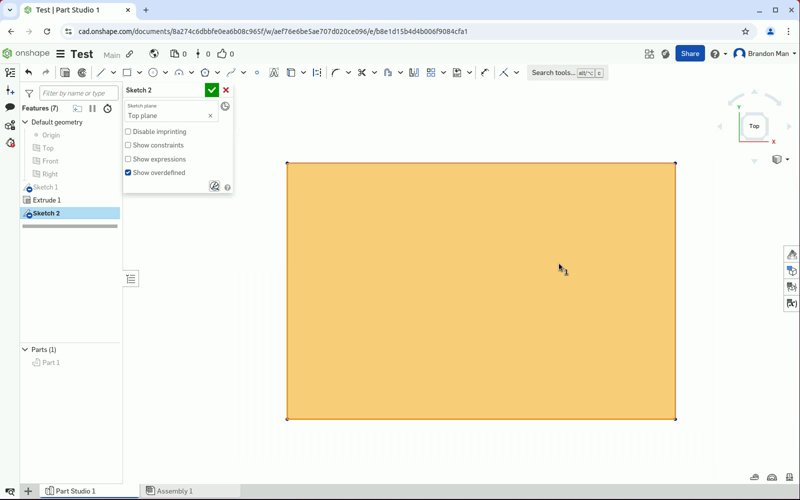
scroll(-6)
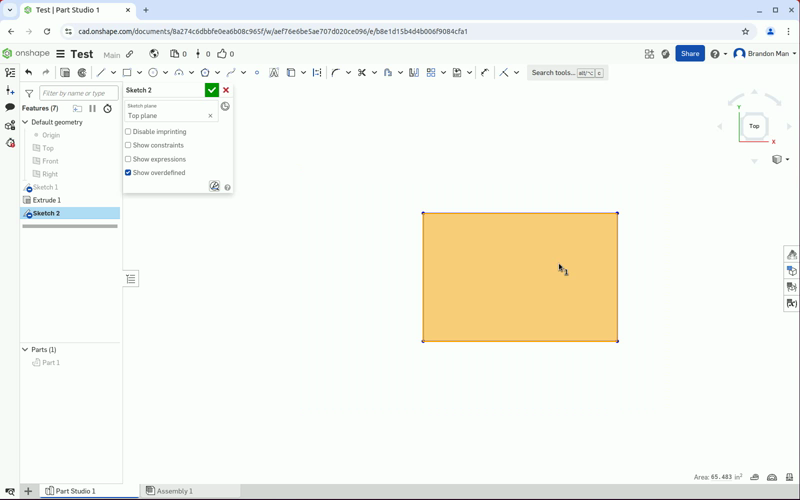
scroll(-6)
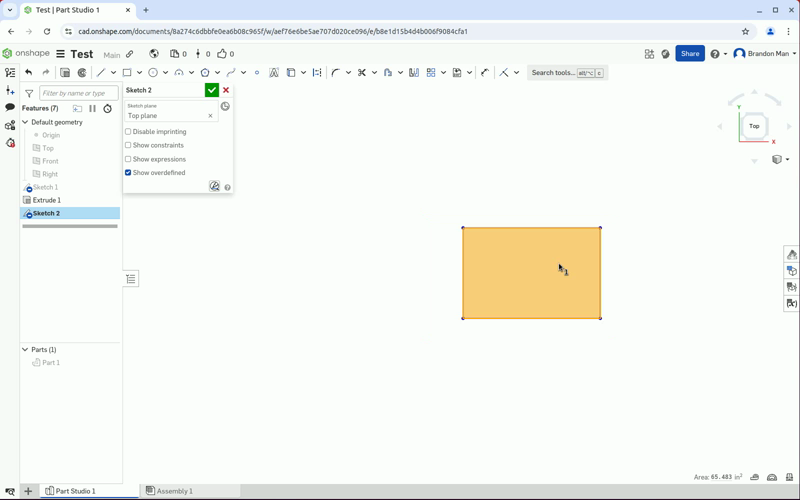
scroll(-6)
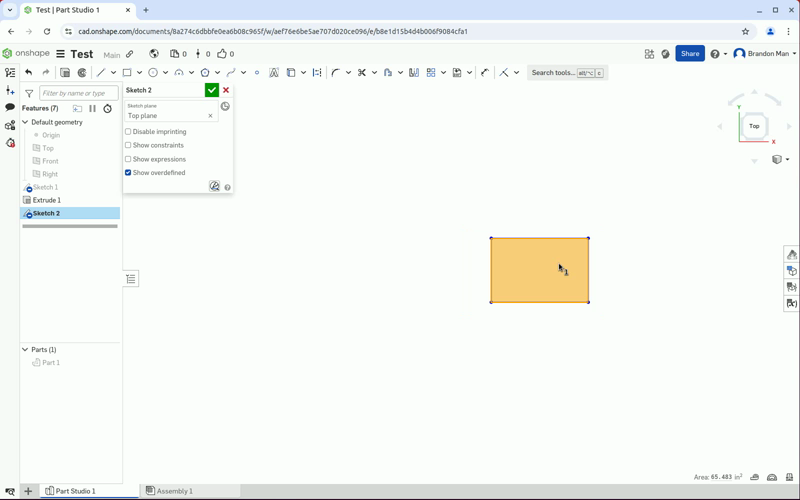
scroll(-6)
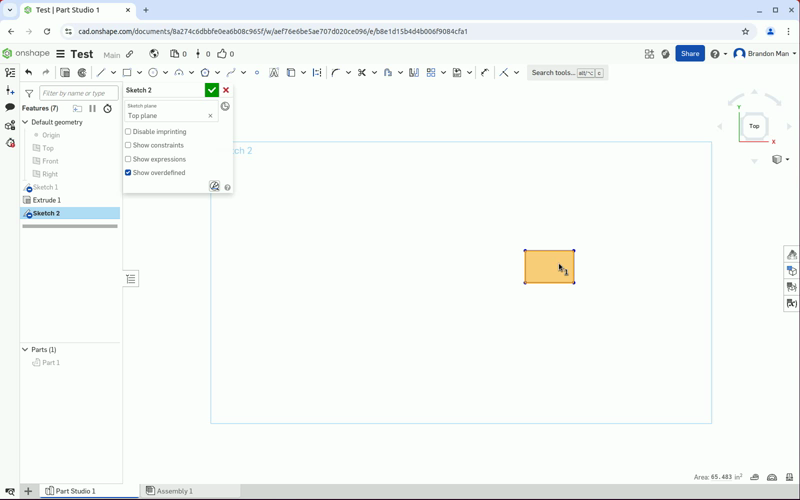
mouse_move(73, 352)
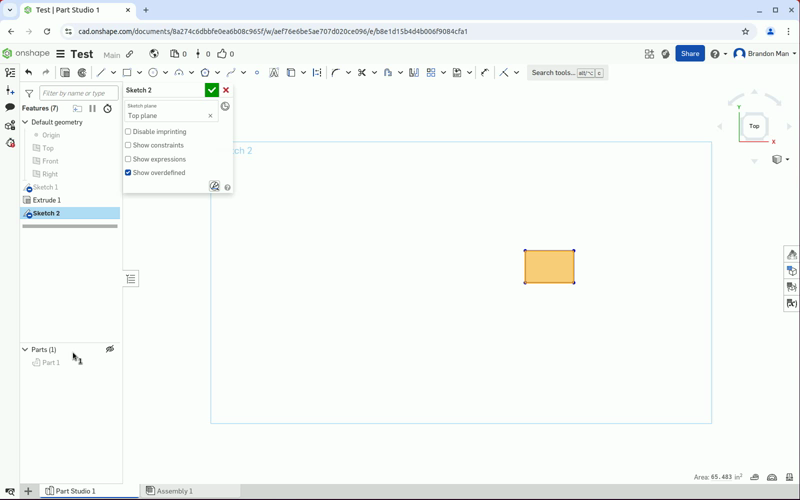
key(shift+y)
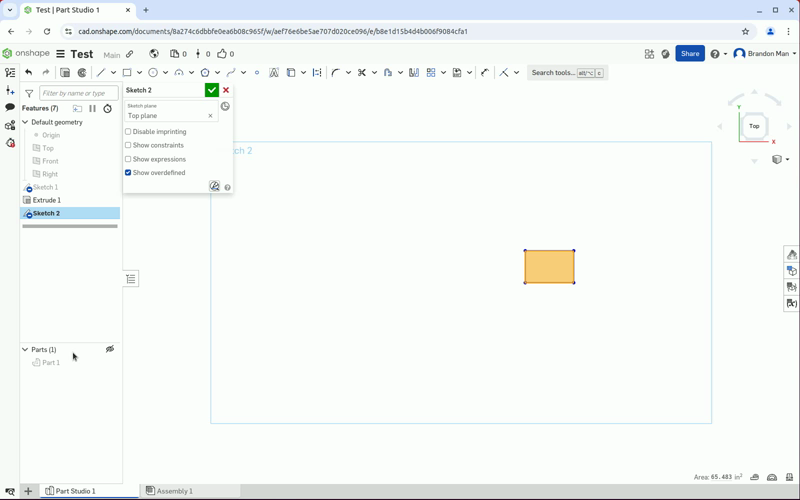
key(shift+e)
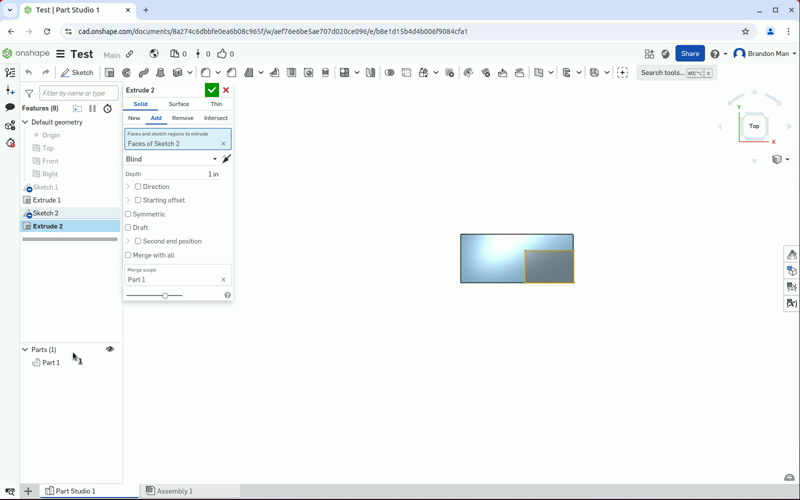
mouse_move(143, 106)
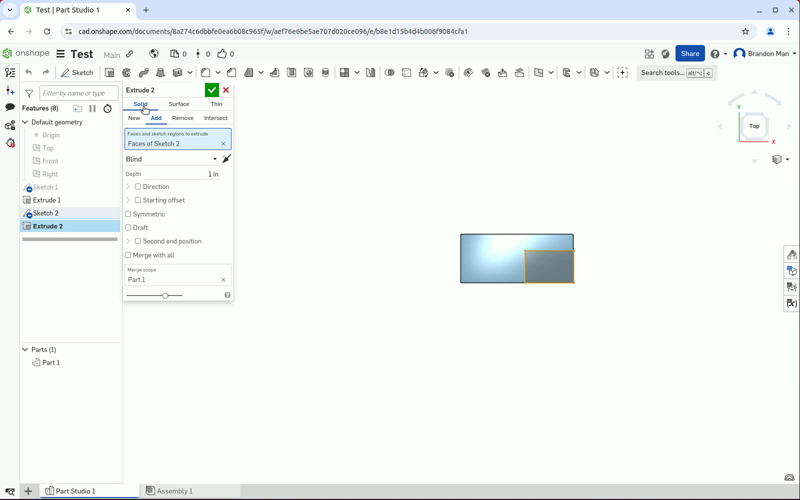
click(143, 106)
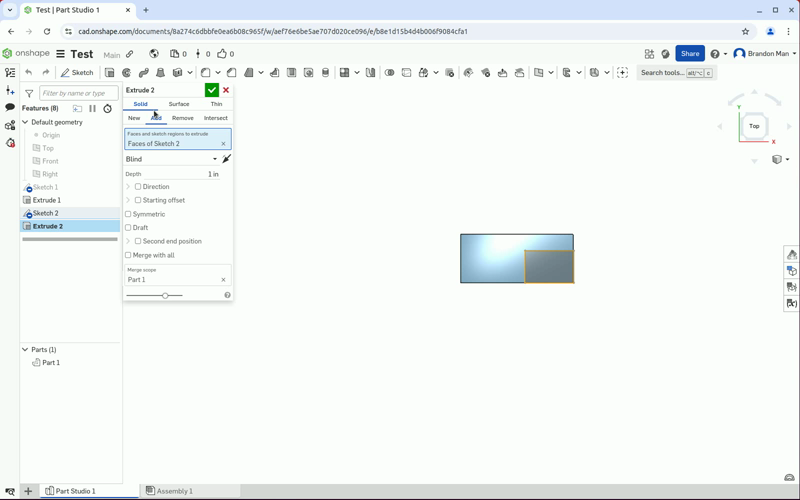
mouse_move(186, 120)
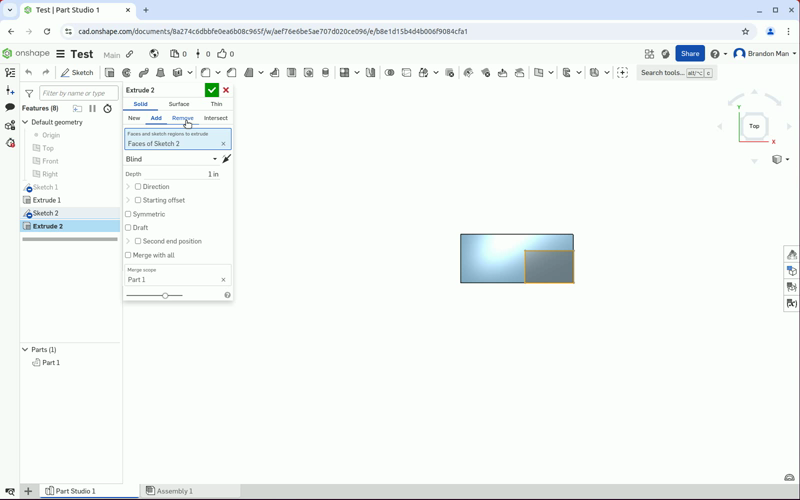
click(186, 120)
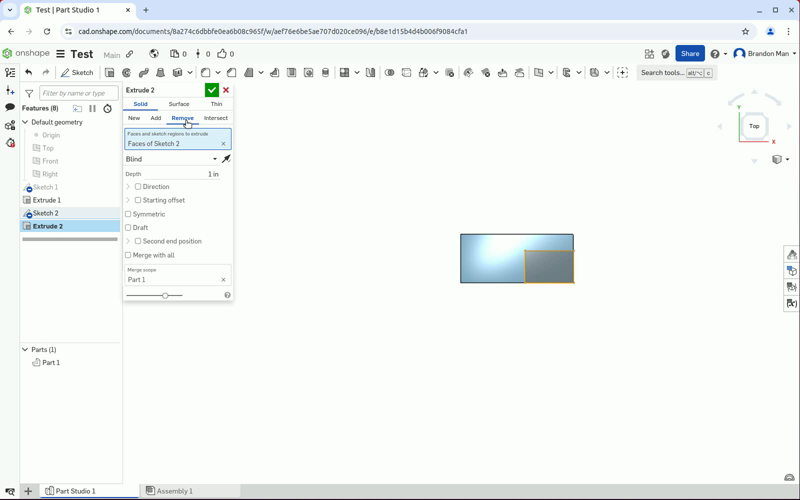
key(tab, 4)
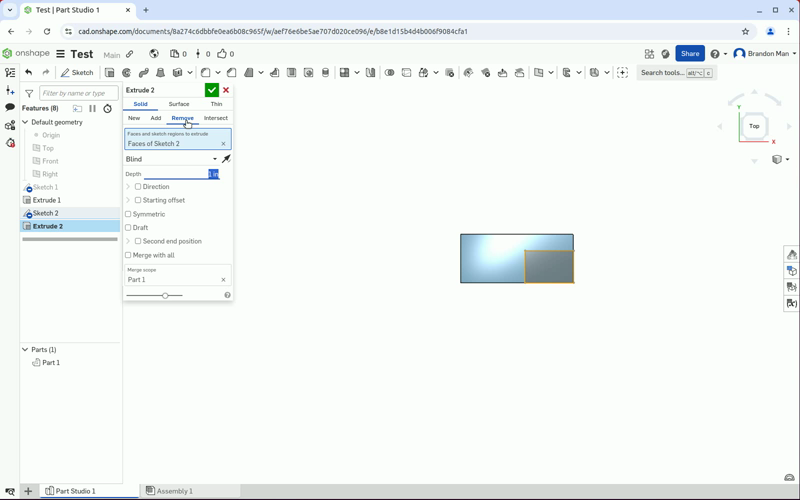
text(9.869)
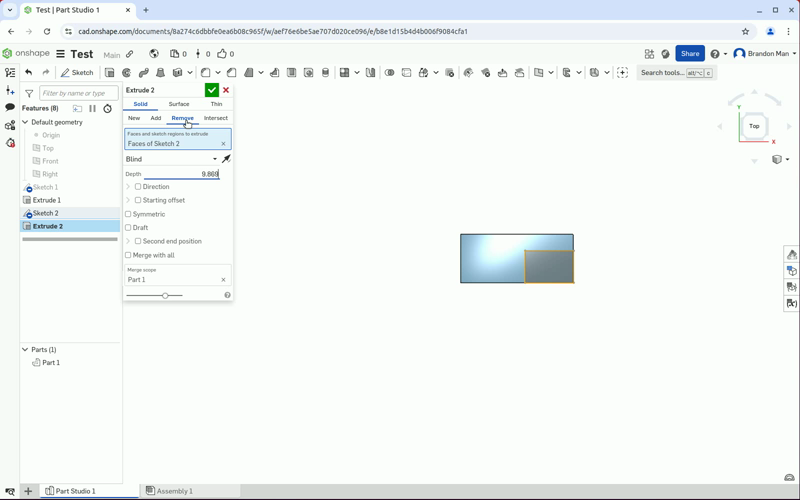
key(tab, 6)
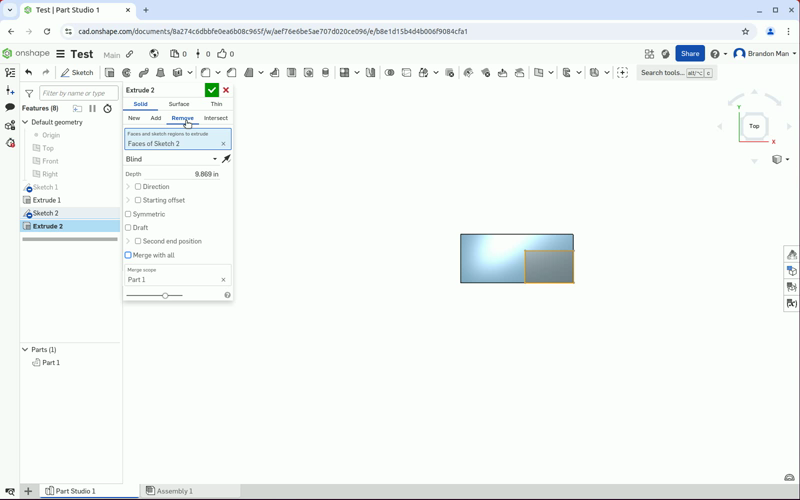
key(space)
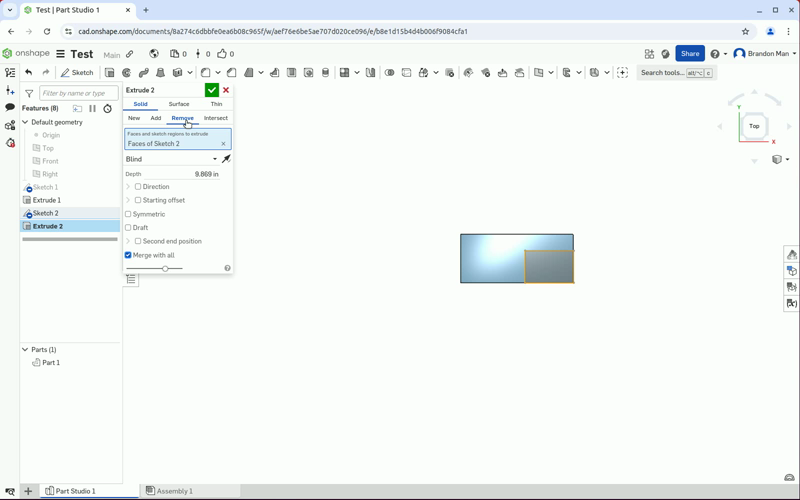
key(enter)
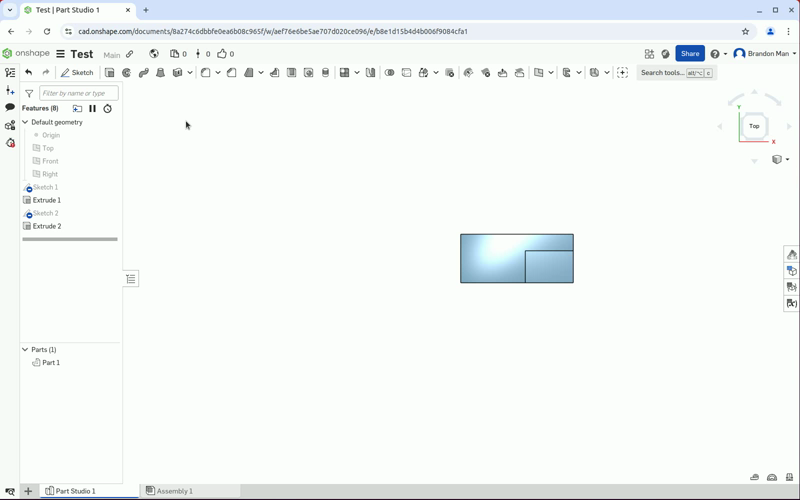
key(shift+h)
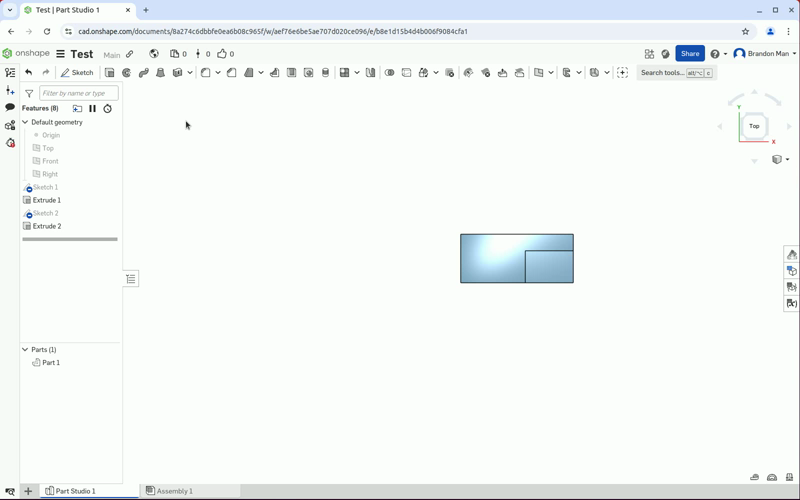
key(shift+h)
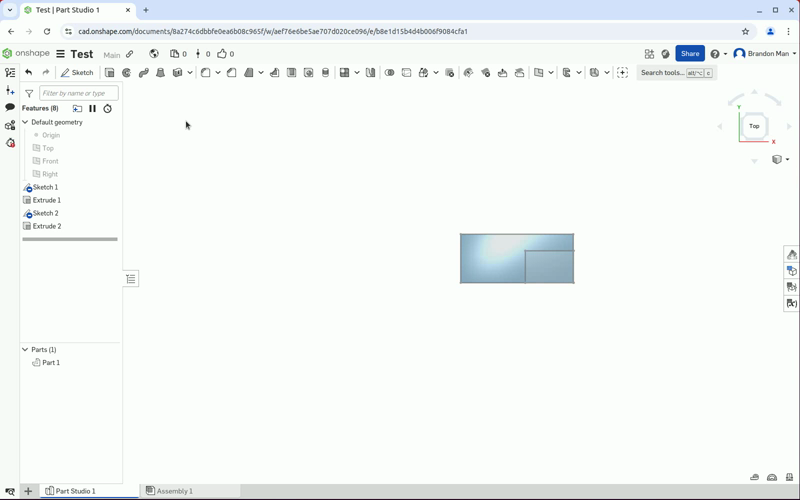
key(shift+7)
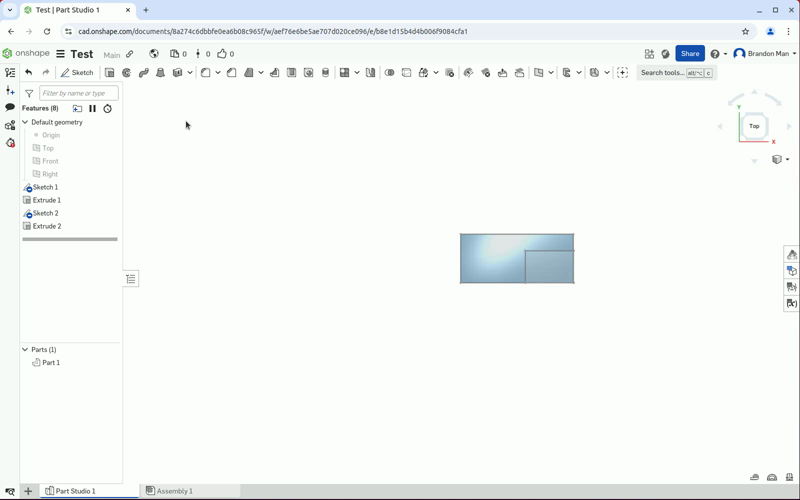
key(up, 3)
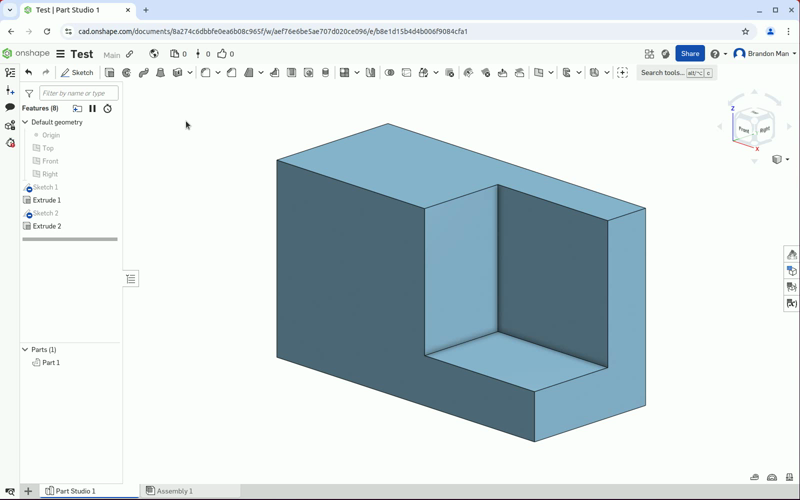
key(left, 3)
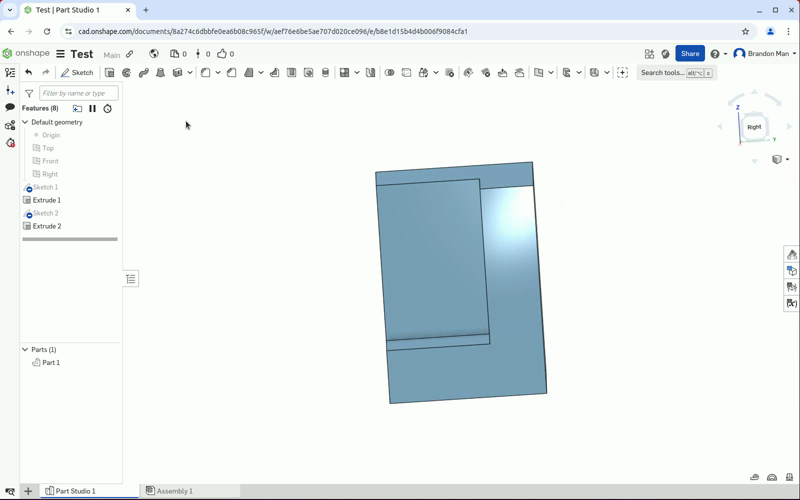
key(right, 3)
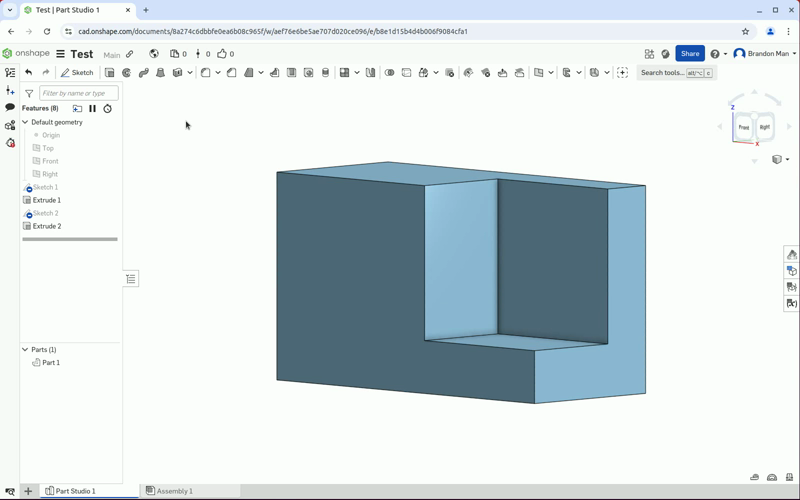
key(down, 3)
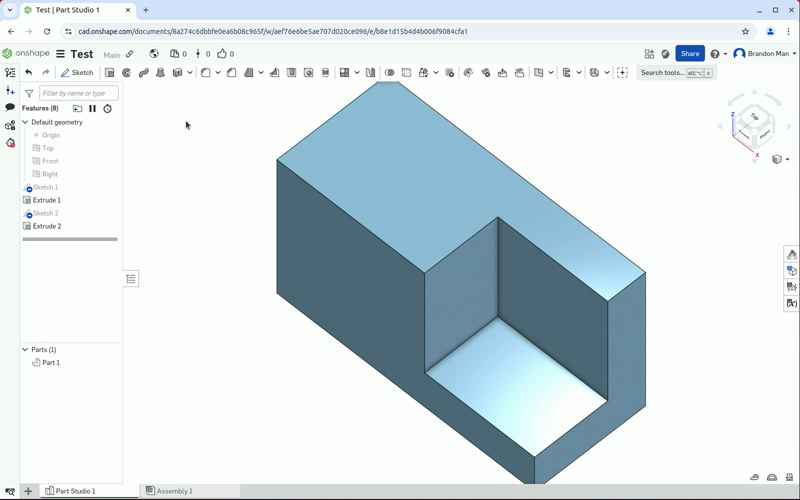
mouse_move(73, 189)
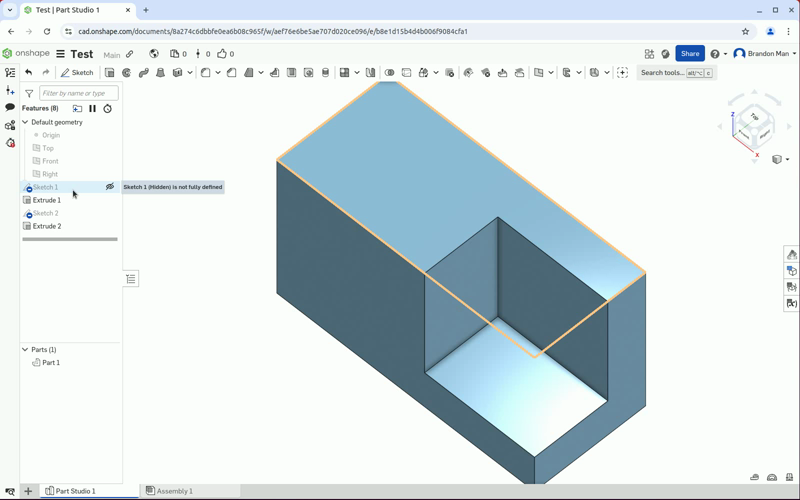
click(73, 189)